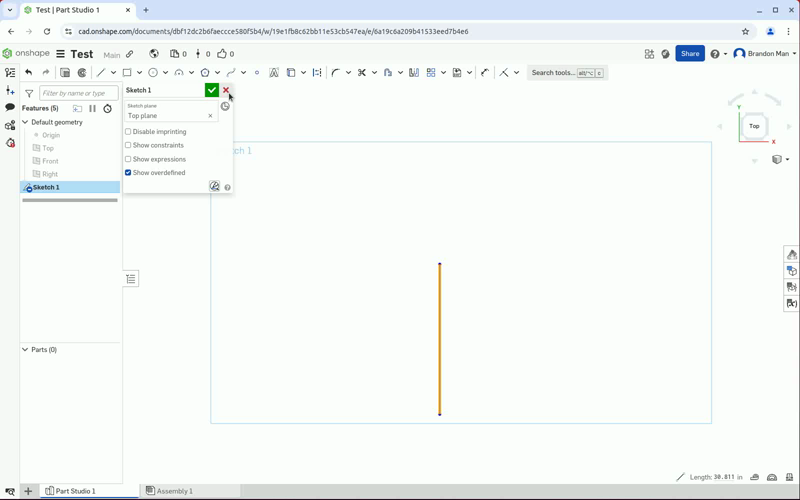
key(shift+h)
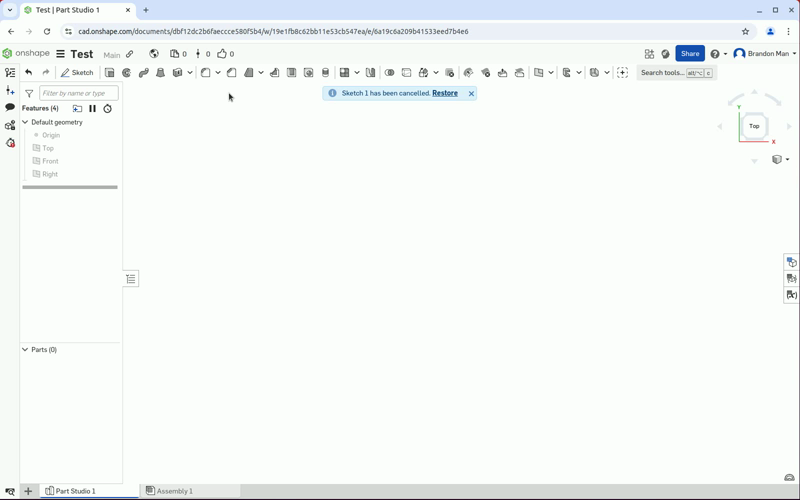
mouse_move(73, 352)
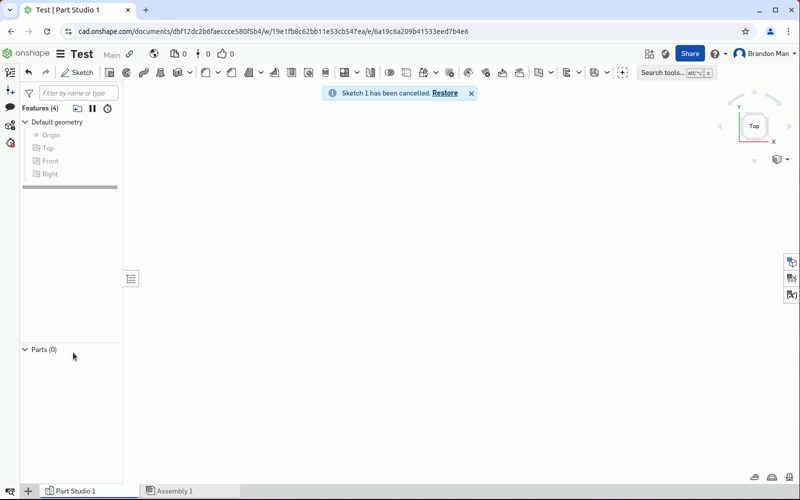
key(y)
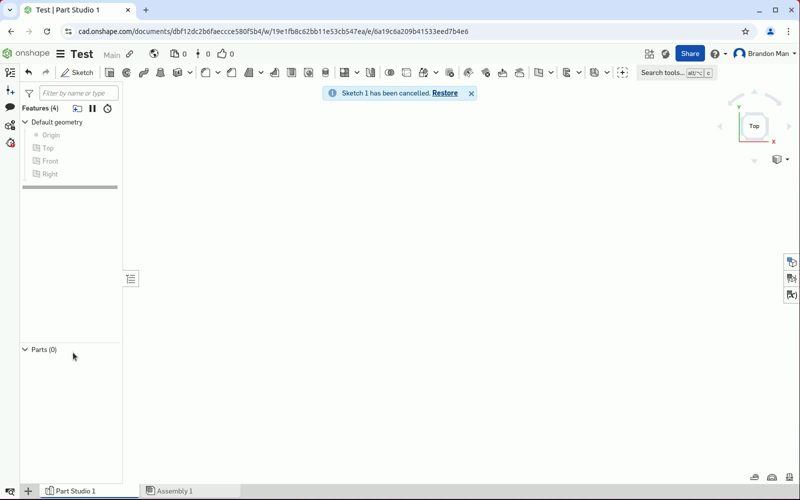
key(shift+p)
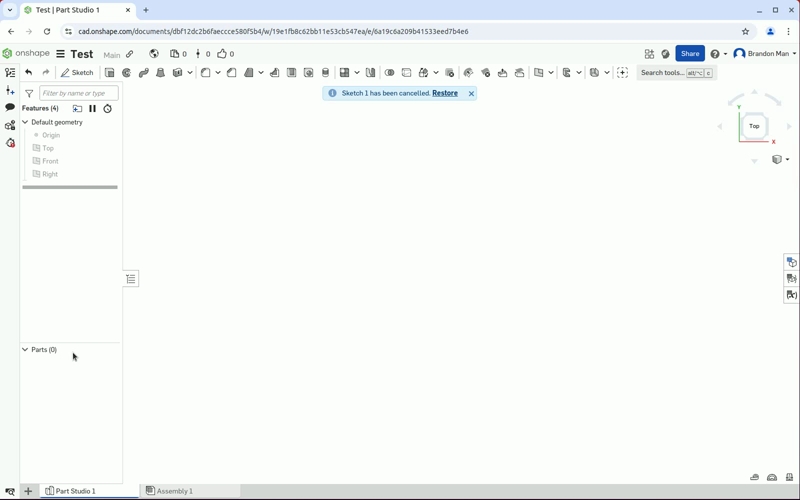
key(space)
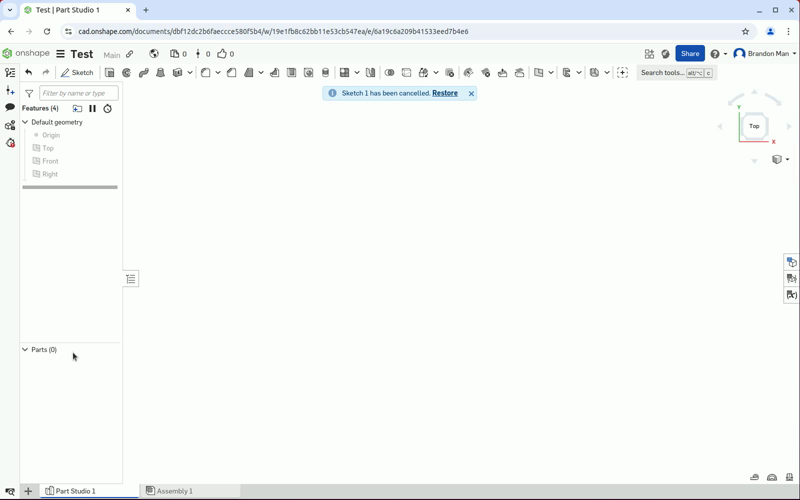
key_down(shift)
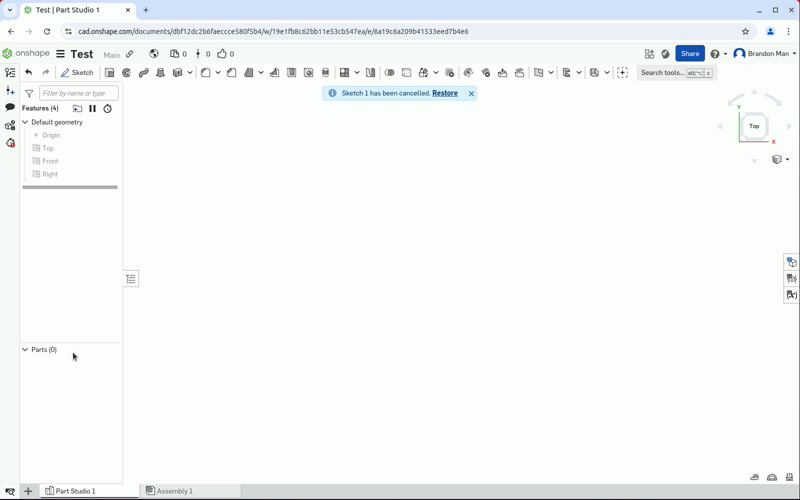
key(up)
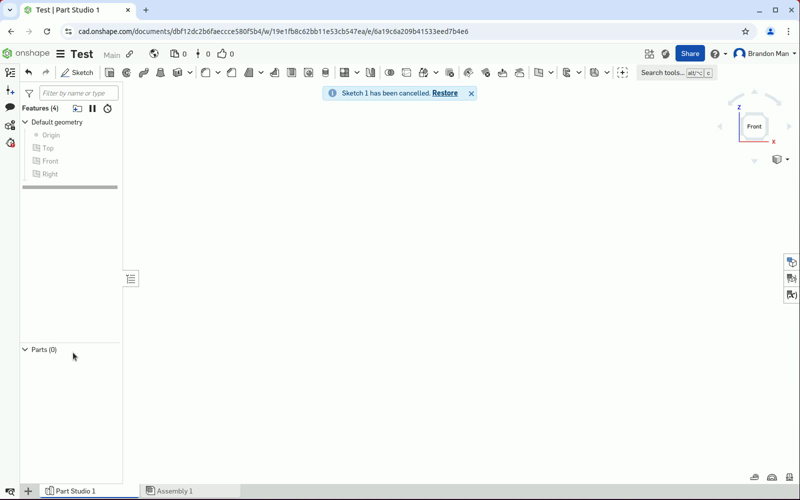
key_up(shift)
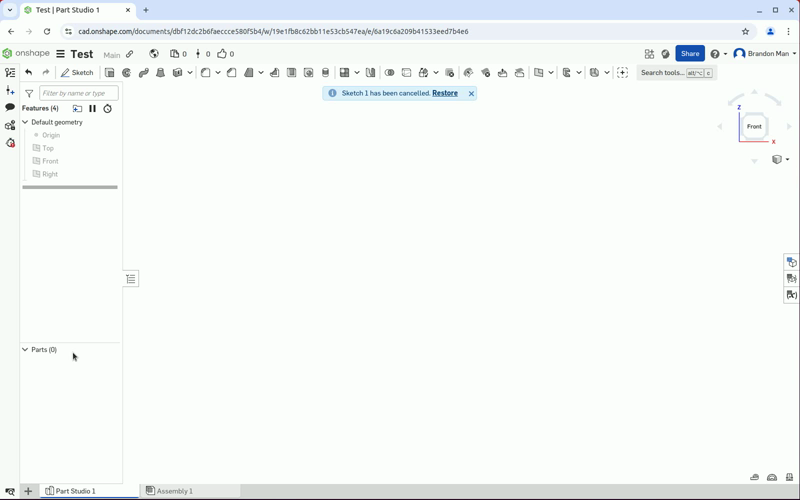
mouse_move(73, 352)
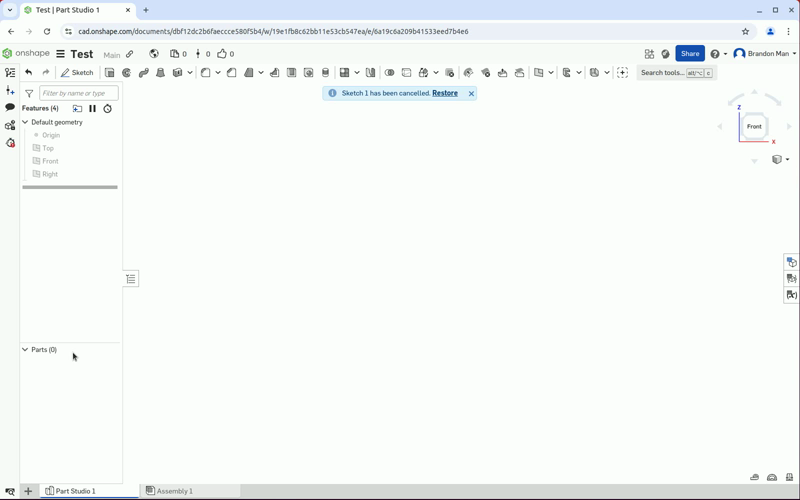
key(shift+y)
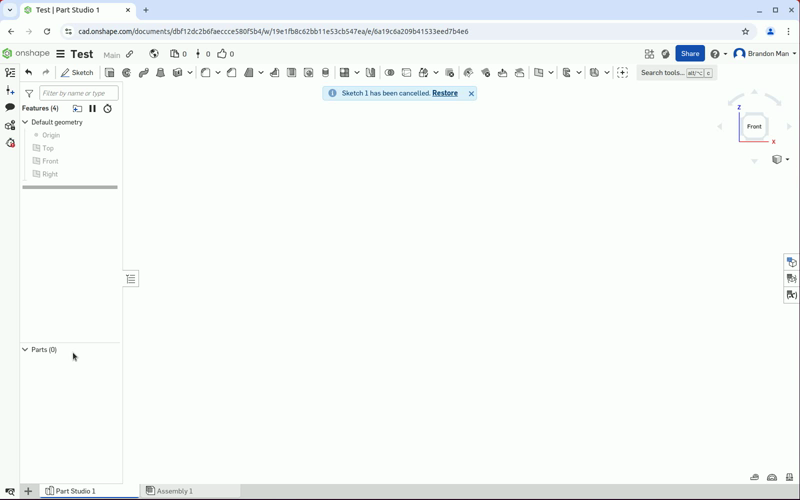
key(shift+s)
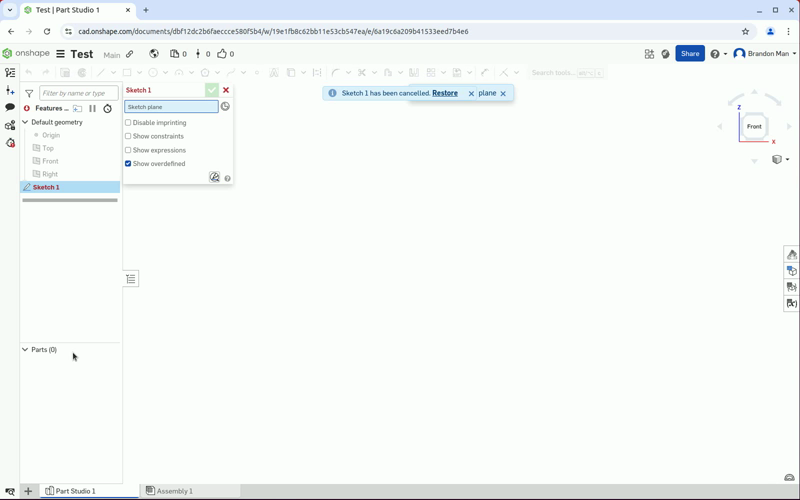
mouse_move(73, 163)
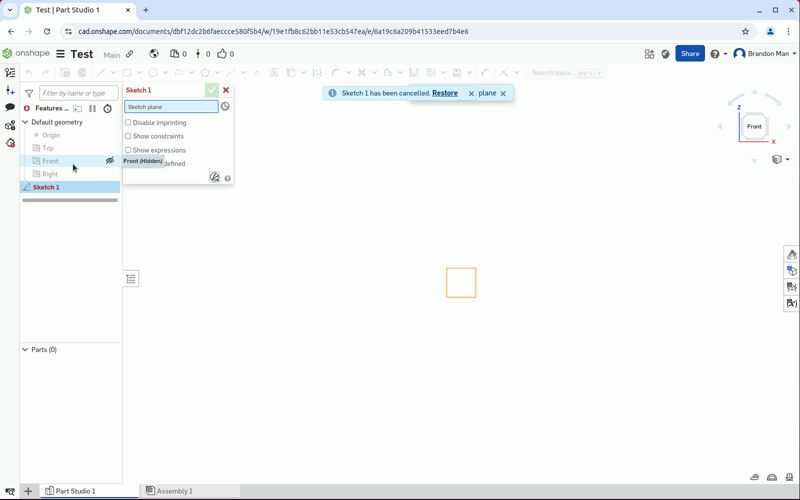
click(73, 163)
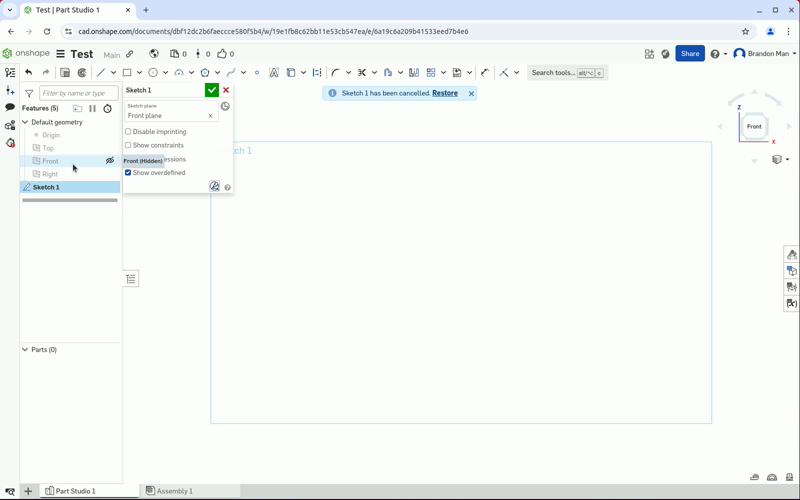
mouse_move(73, 352)
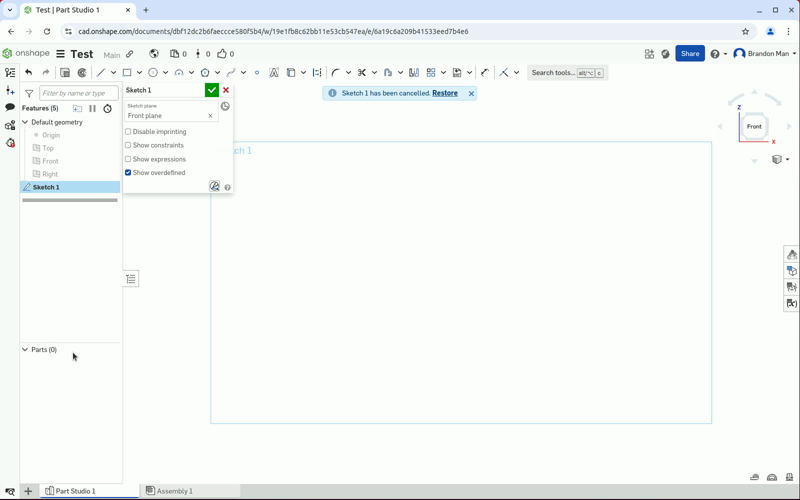
key(y)
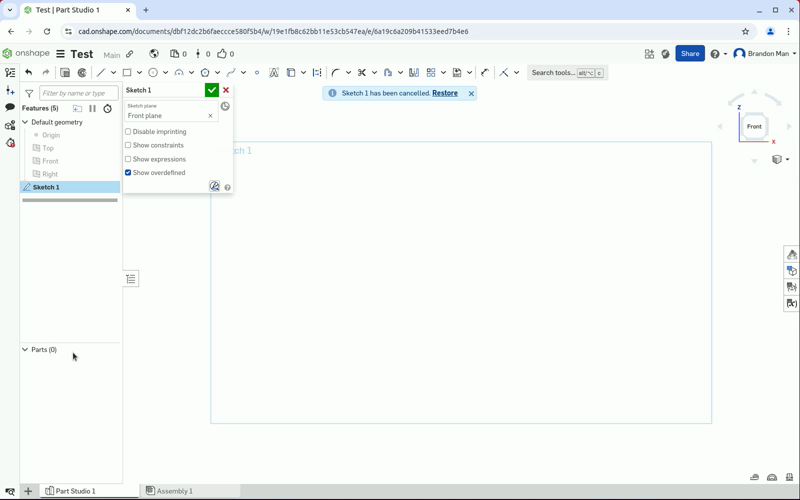
key(c)
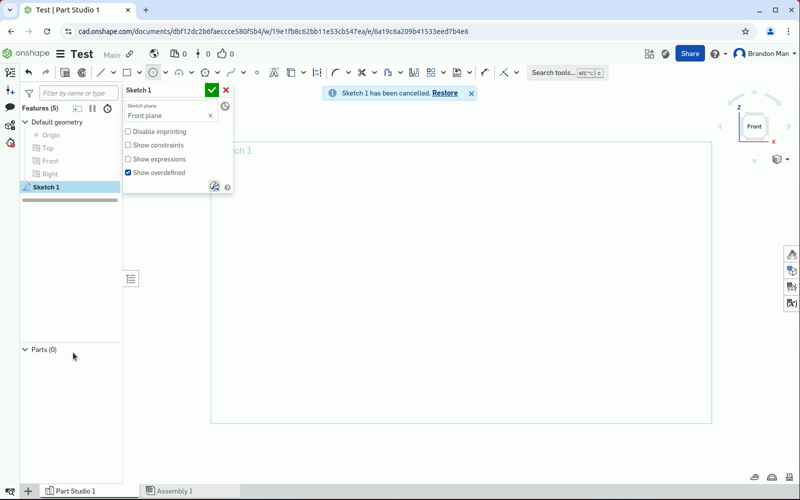
key_down(shift)
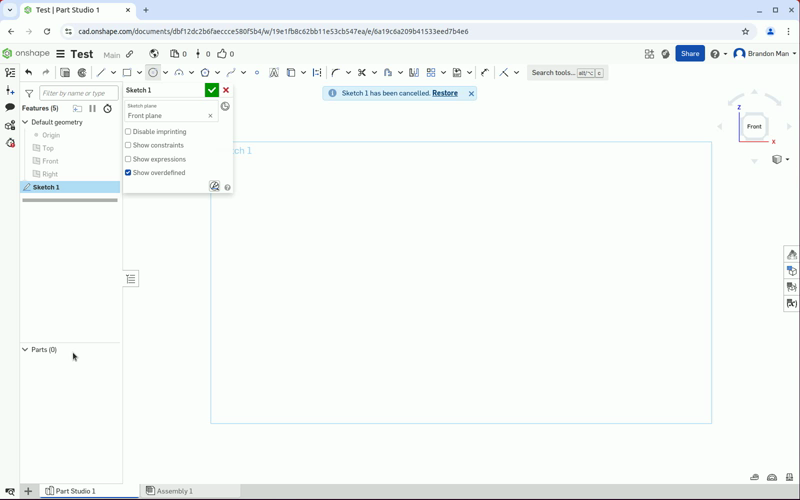
mouse_move(405, 216)
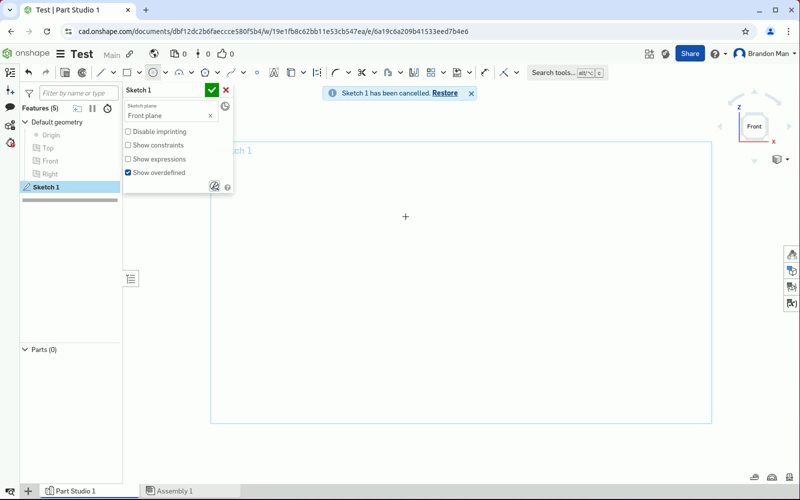
click(405, 216)
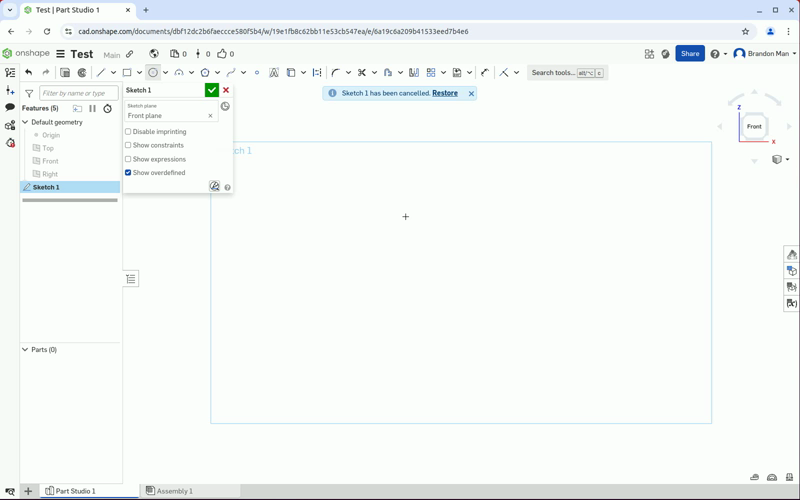
key_up(shift)
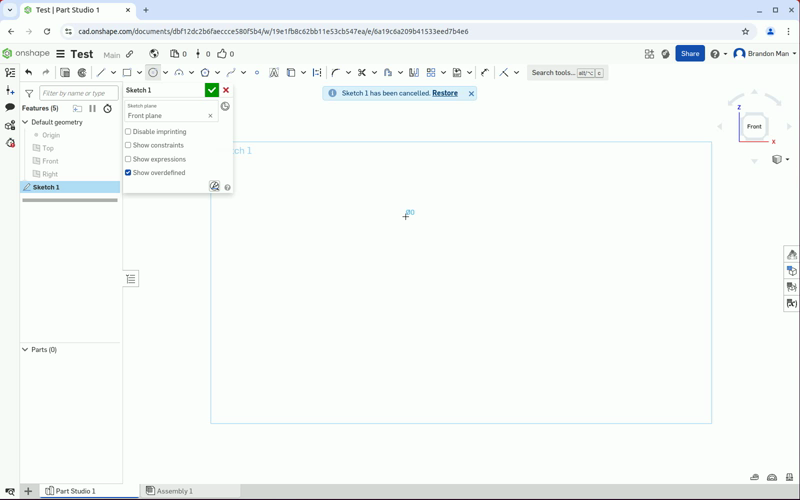
mouse_move(451, 216)
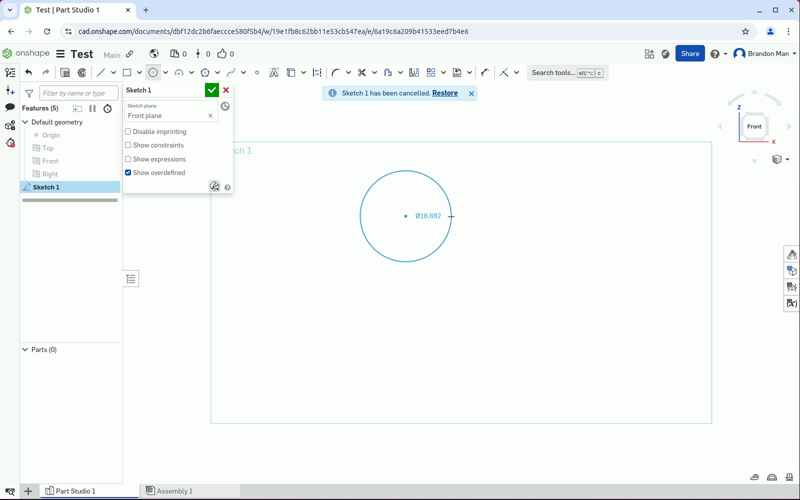
click(451, 216)
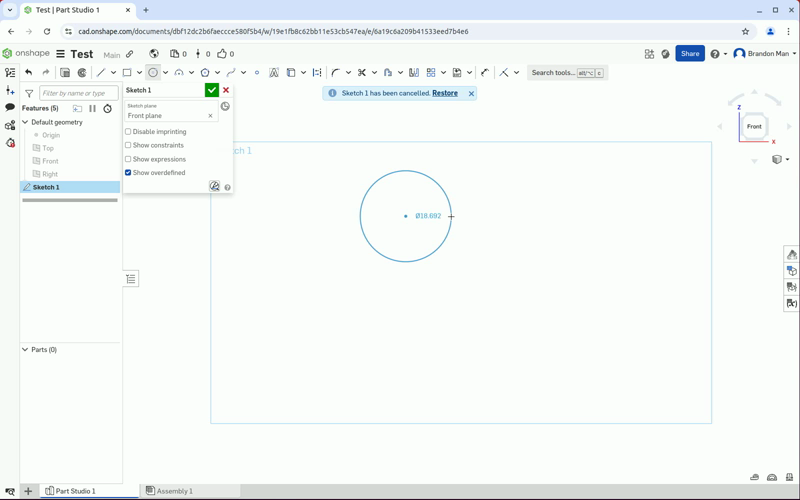
key(esc)
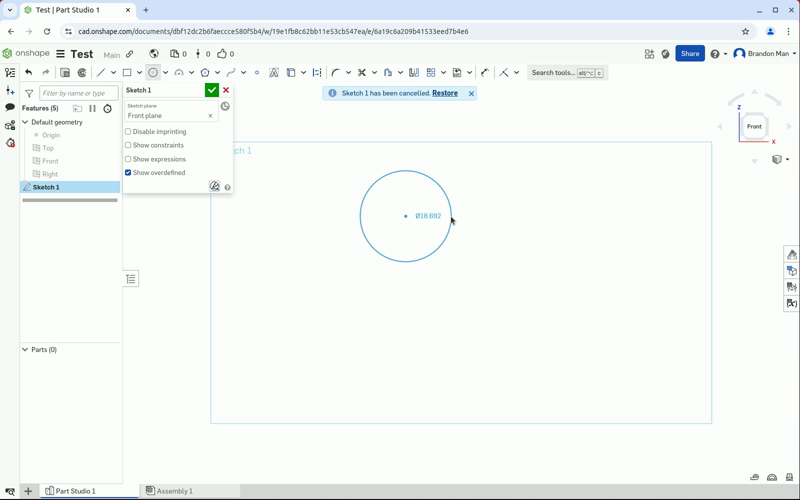
key(c)
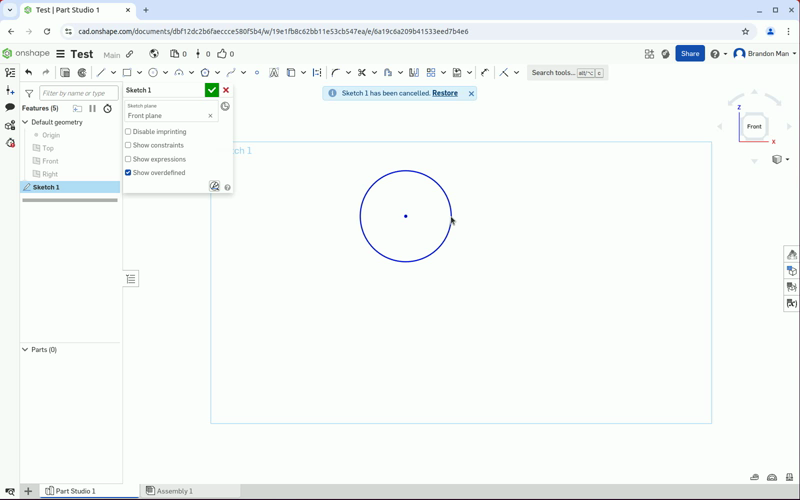
key_down(shift)
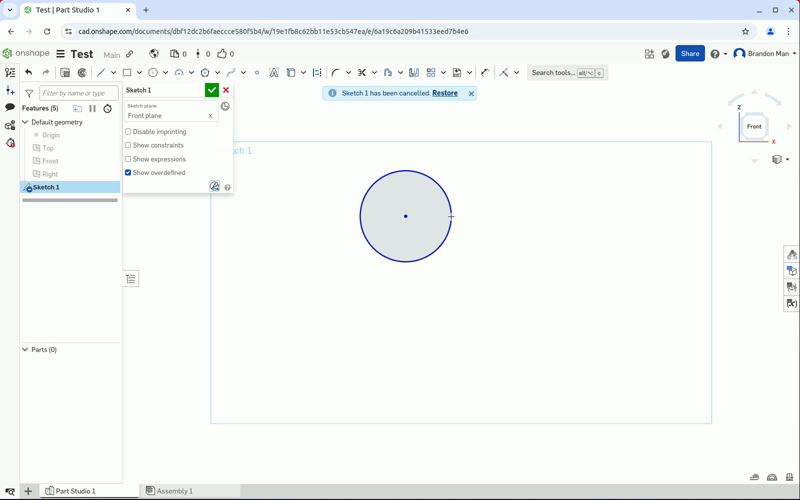
mouse_move(405, 216)
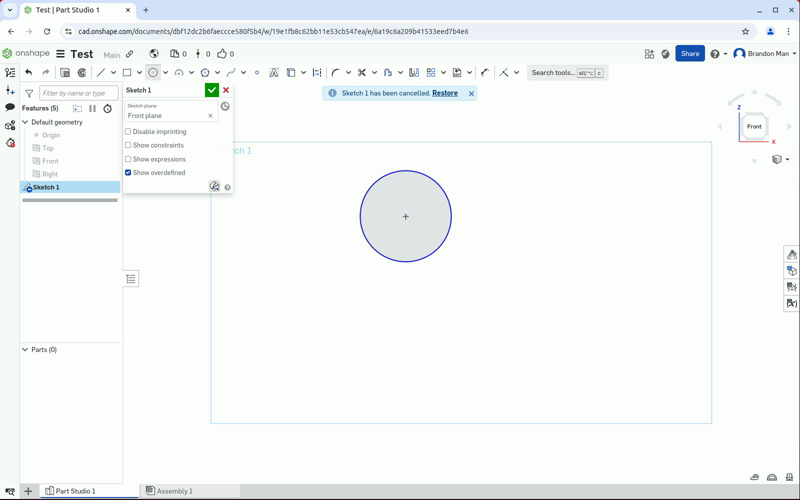
click(405, 216)
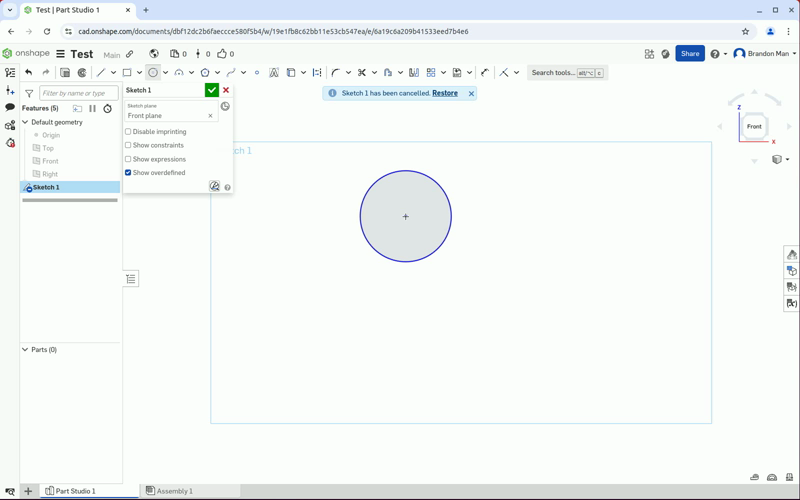
key_up(shift)
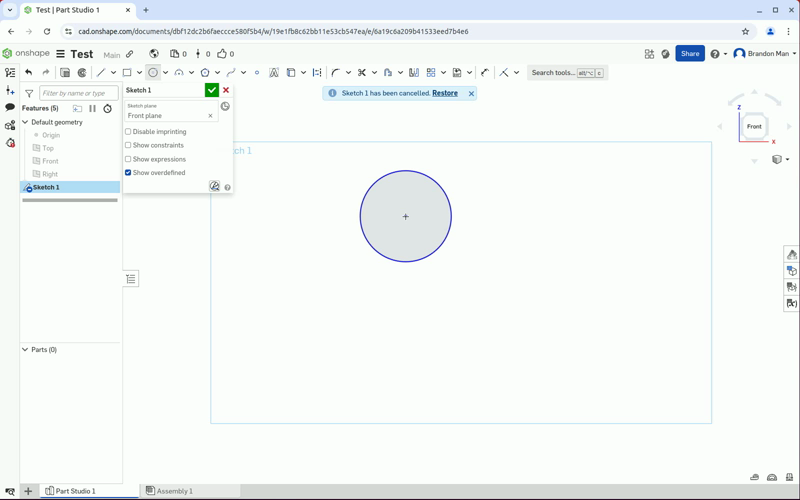
mouse_move(434, 216)
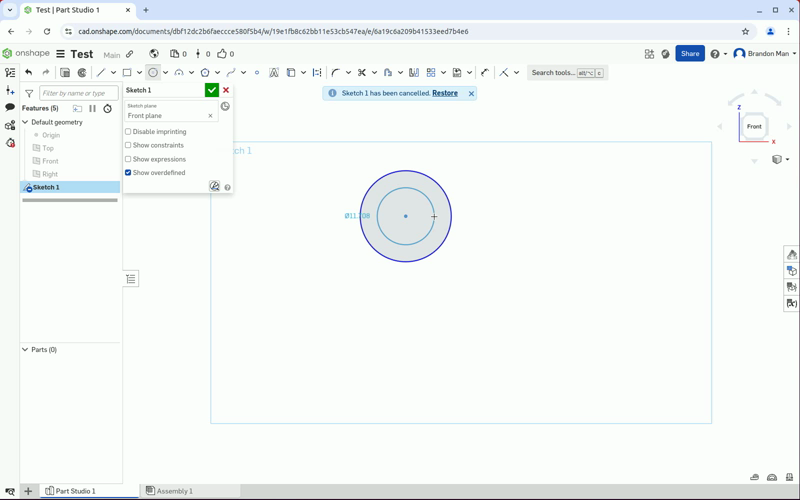
click(434, 216)
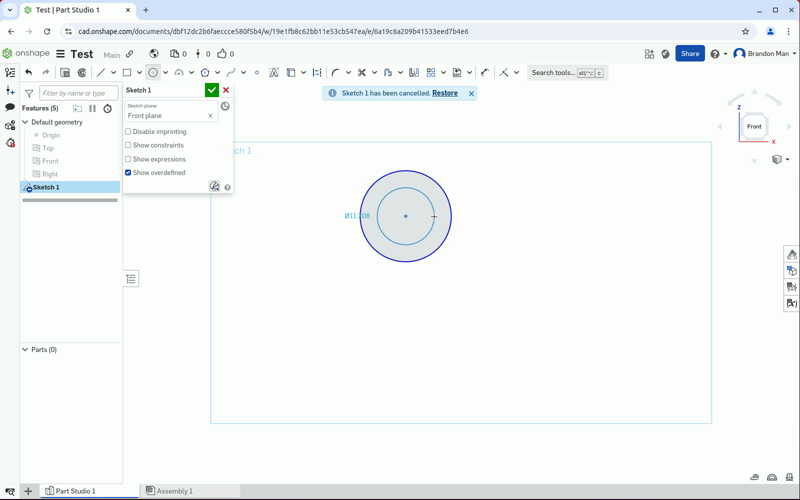
key(esc)
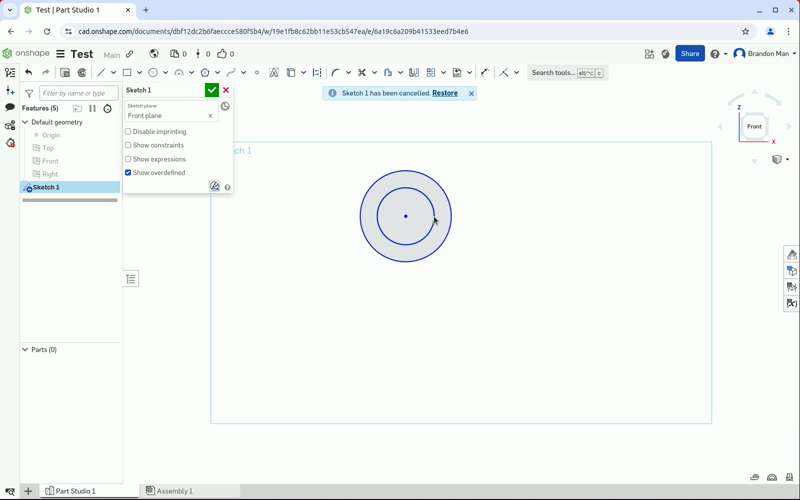
mouse_move(422, 188)
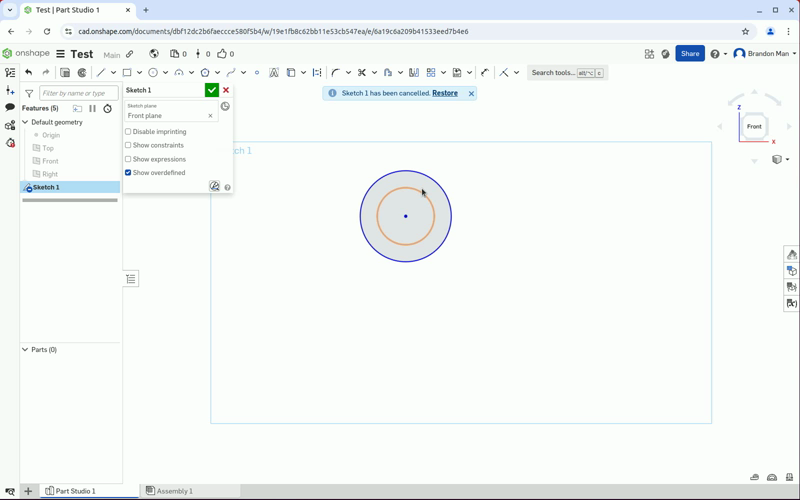
click(422, 188)
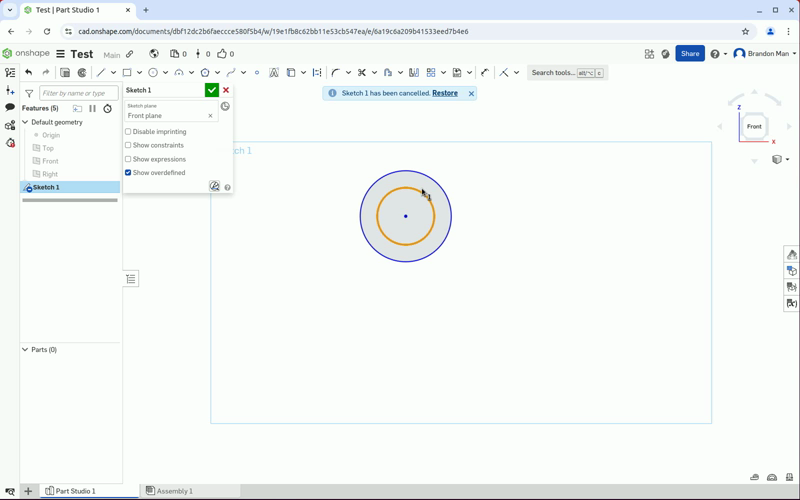
mouse_move(73, 352)
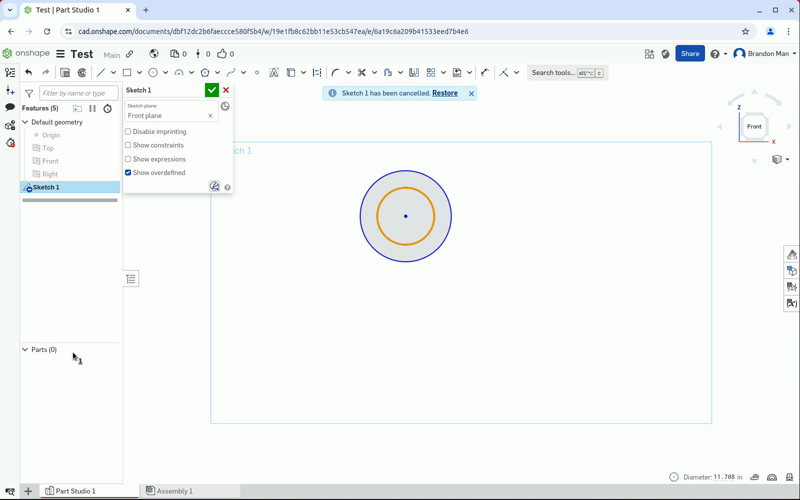
key(shift+y)
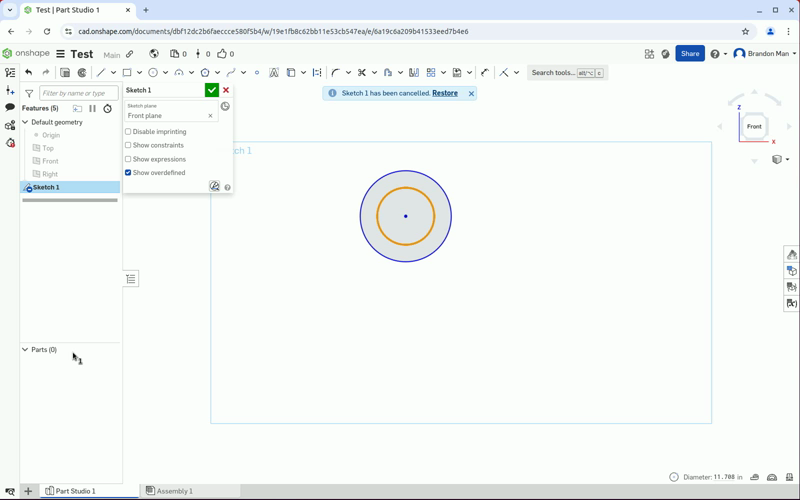
key(shift+e)
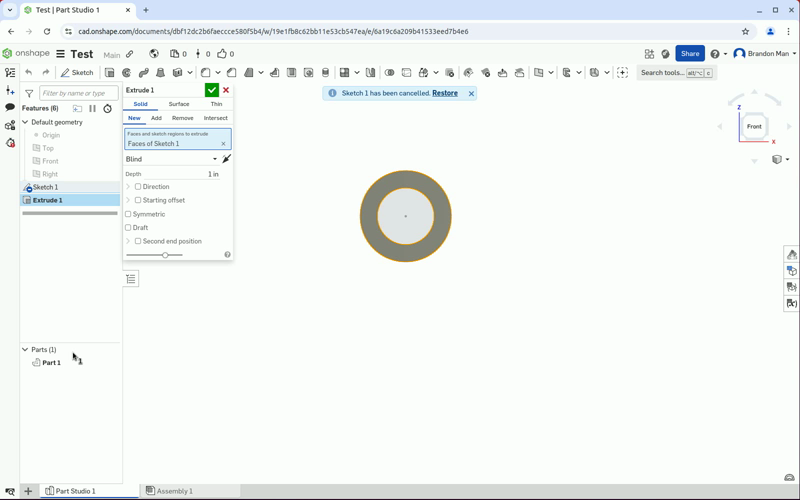
mouse_move(143, 106)
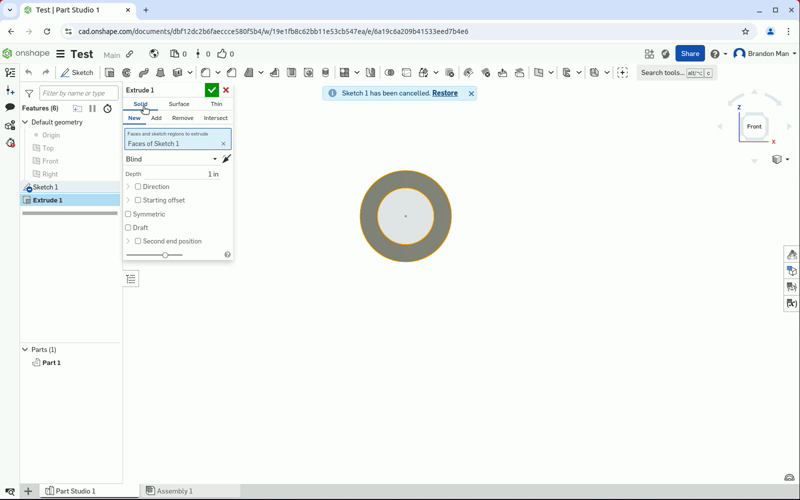
click(143, 106)
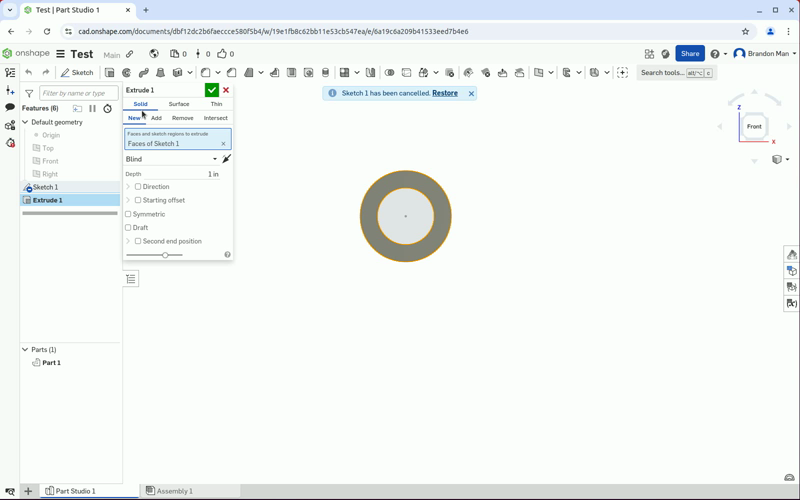
mouse_move(137, 120)
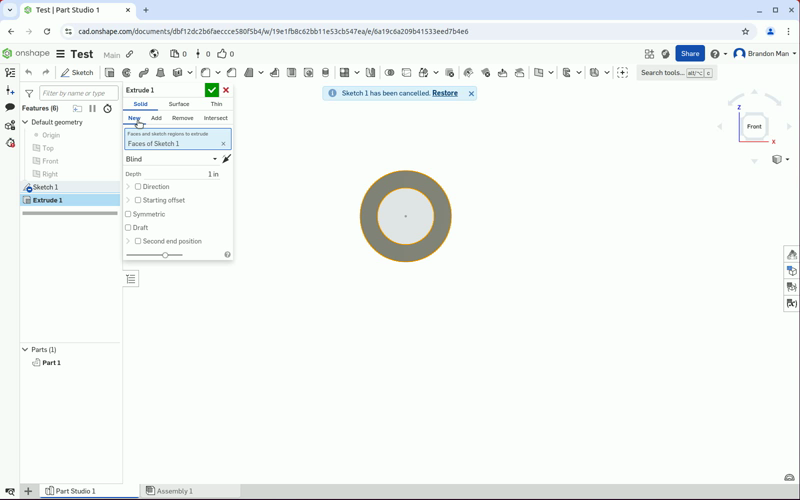
click(137, 120)
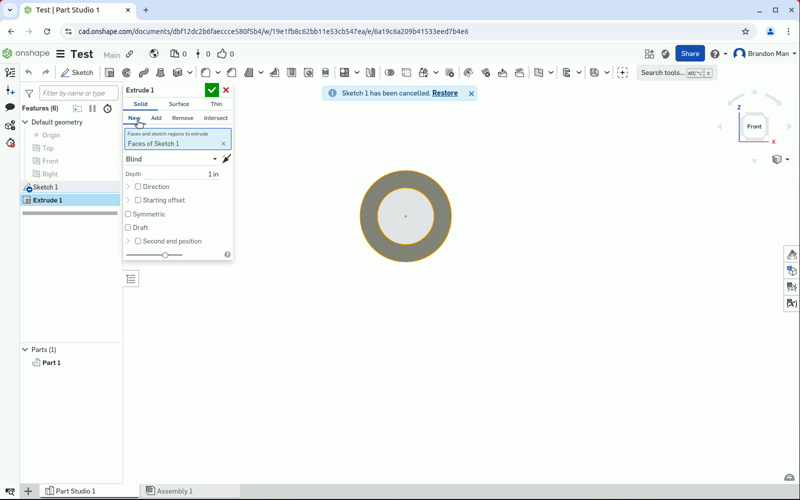
key(tab, 4)
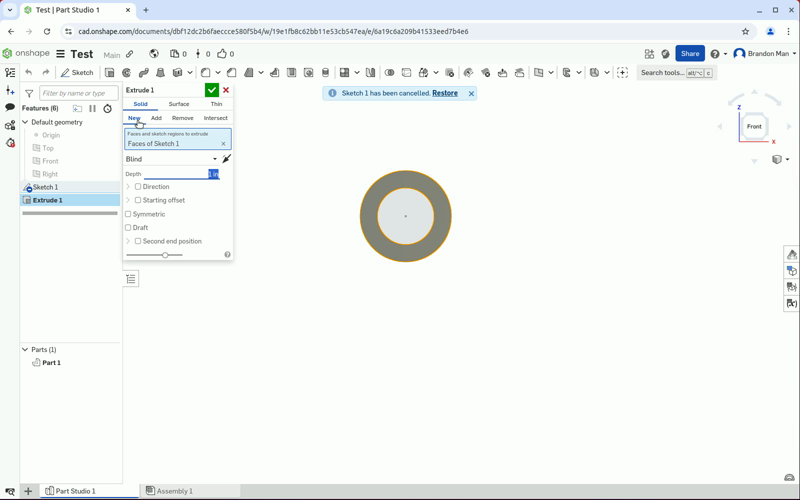
text(0.963)
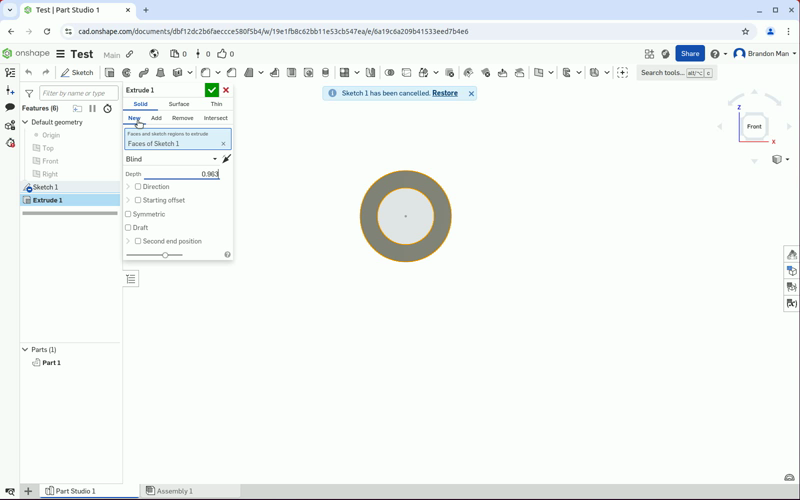
key(enter)
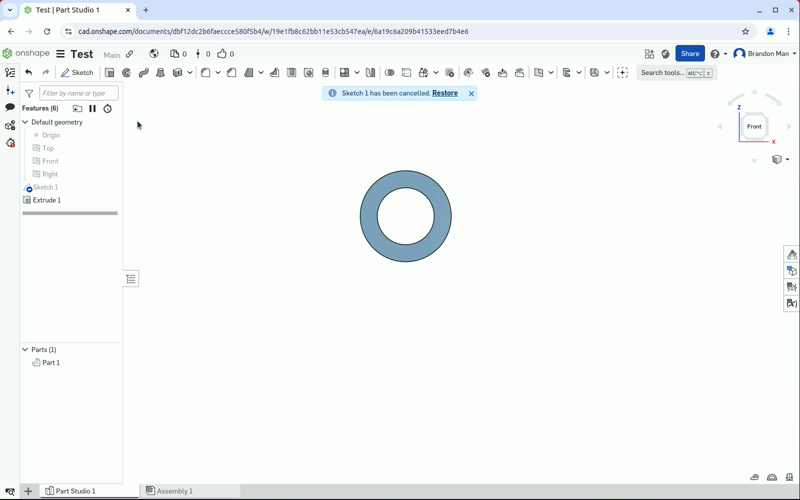
key(shift+h)
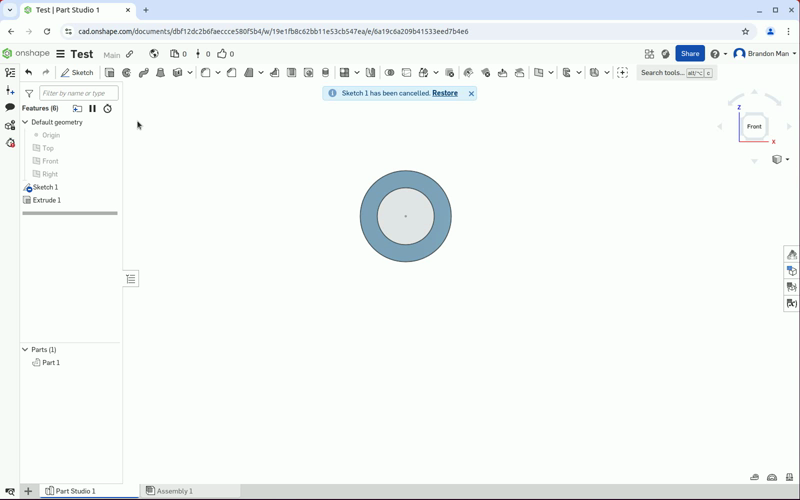
key(shift+h)
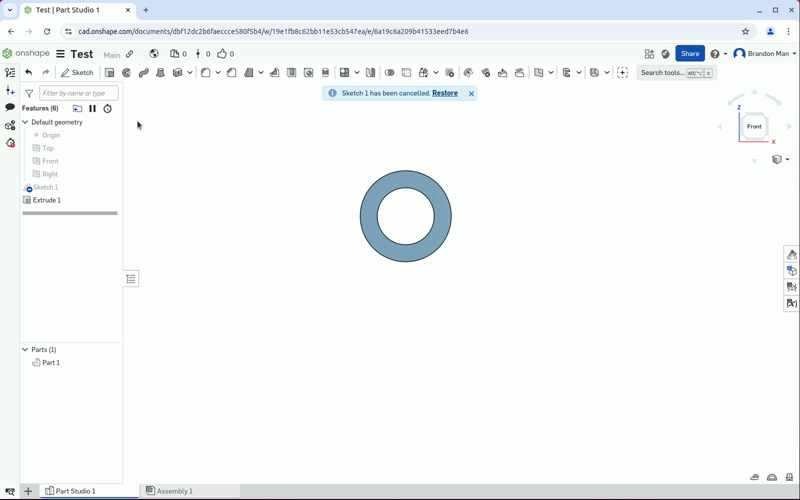
mouse_move(73, 189)
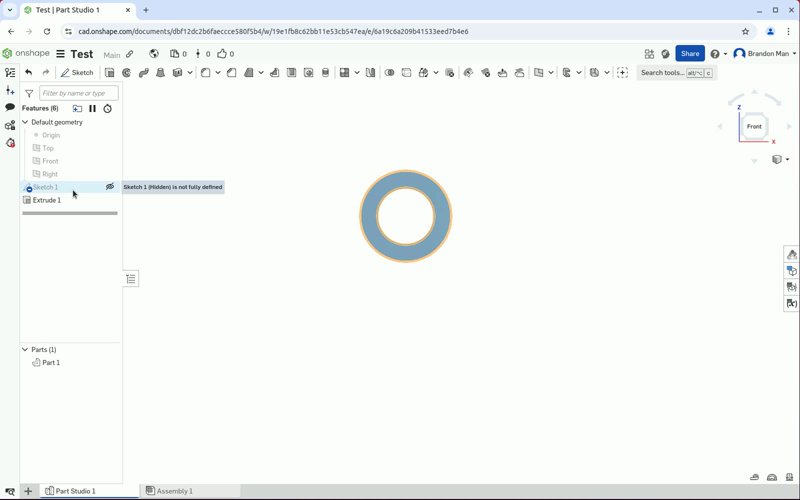
click(73, 189)
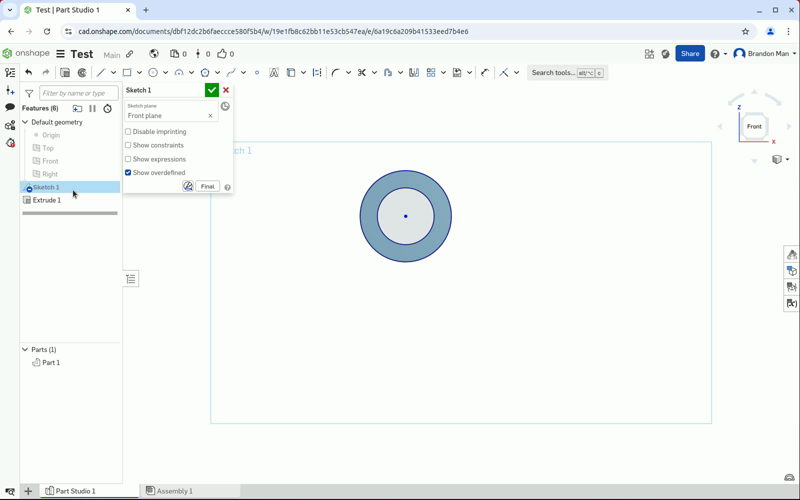
mouse_move(229, 92)
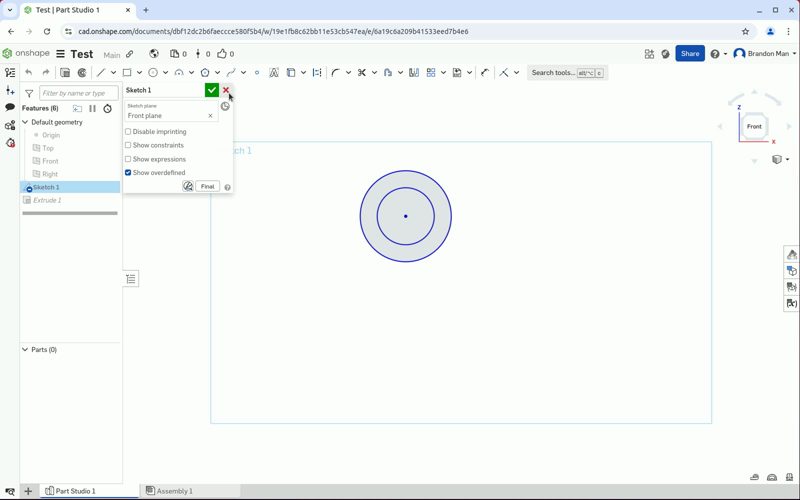
click(229, 92)
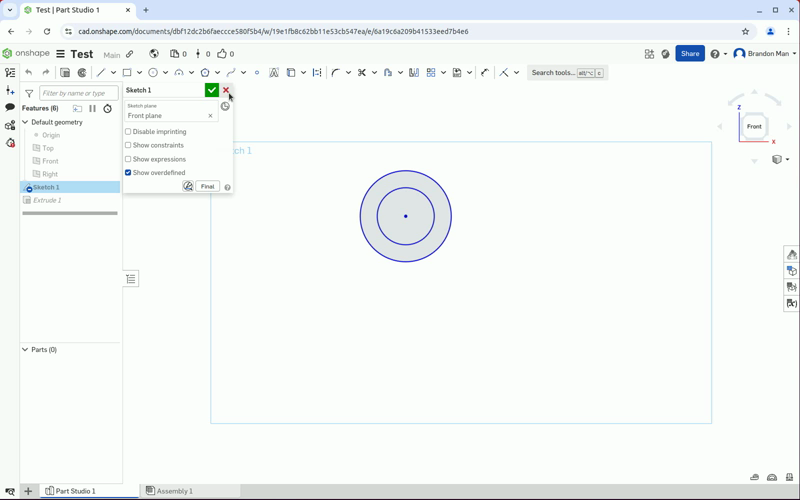
key(shift+s)
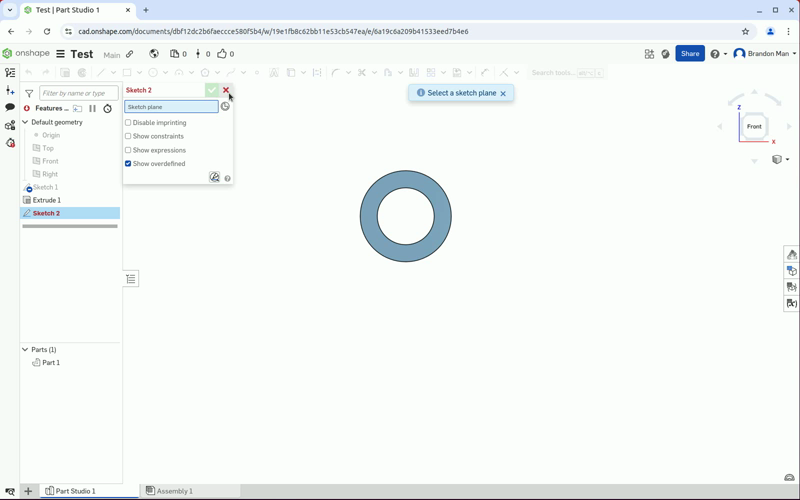
mouse_move(73, 163)
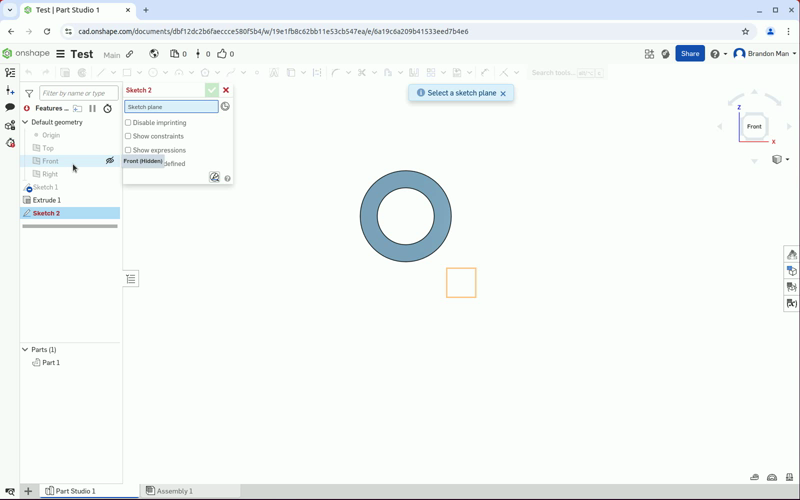
click(73, 163)
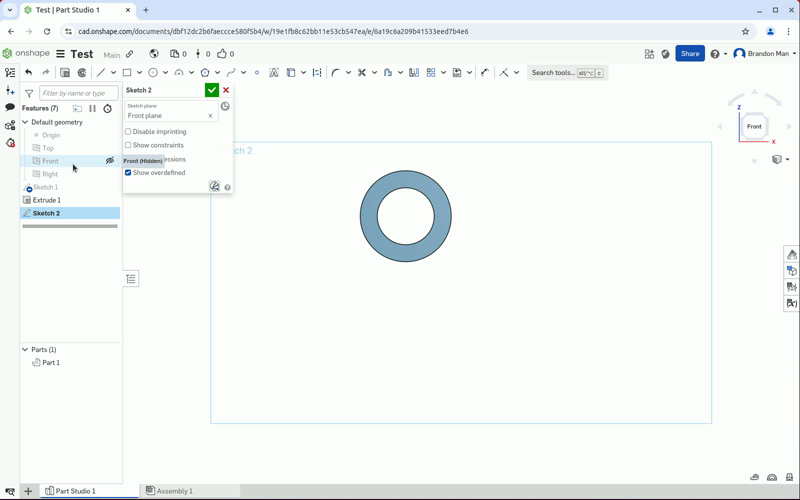
mouse_move(73, 352)
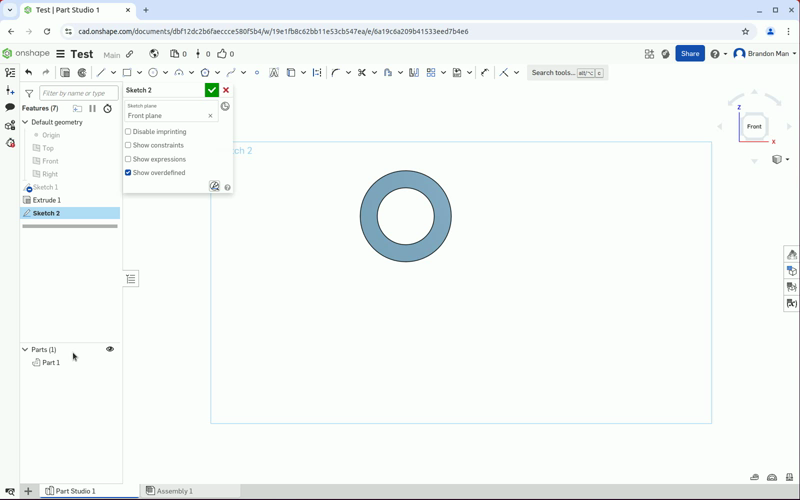
key(y)
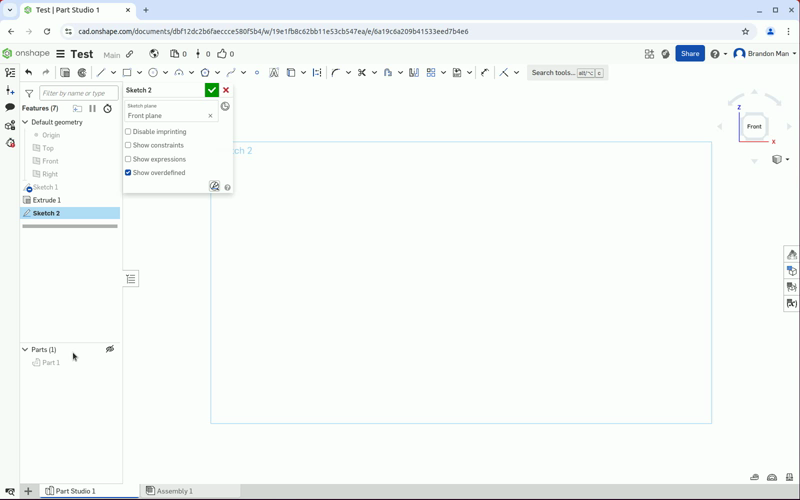
key(c)
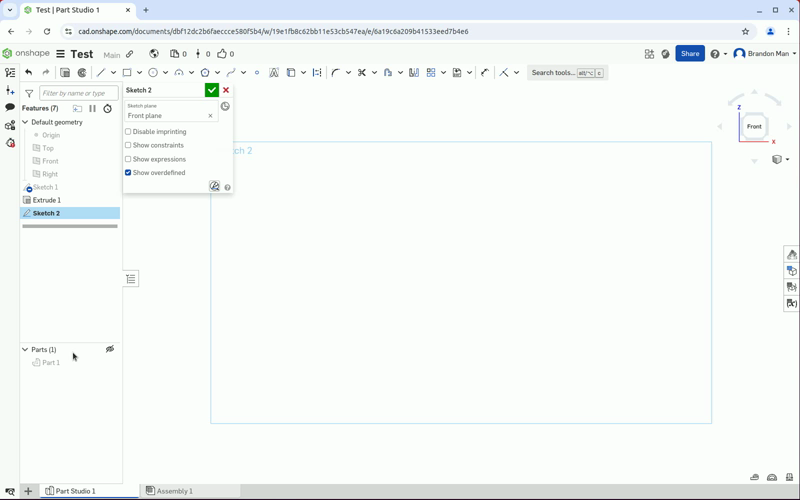
key_down(shift)
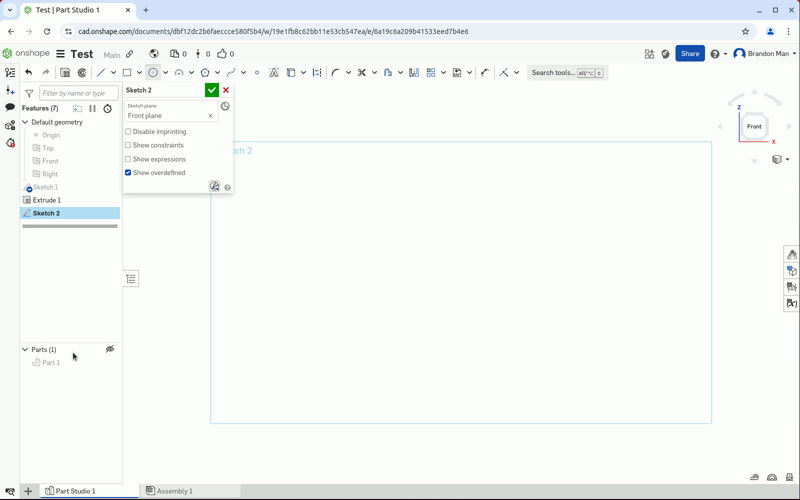
mouse_move(405, 216)
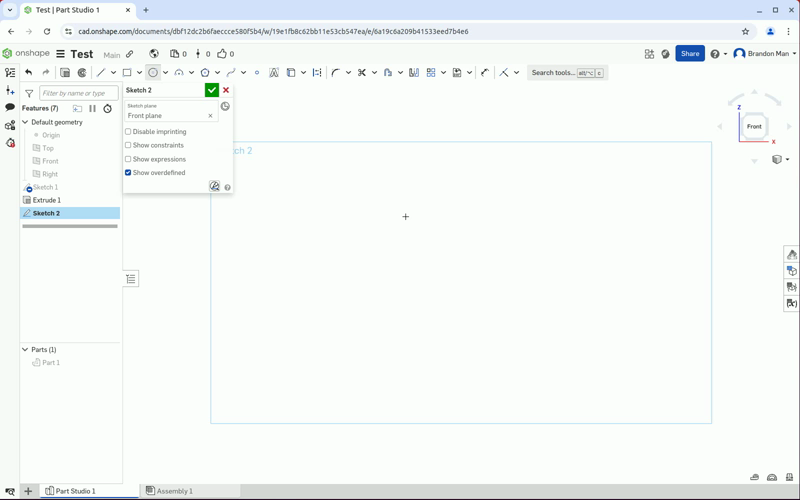
click(405, 216)
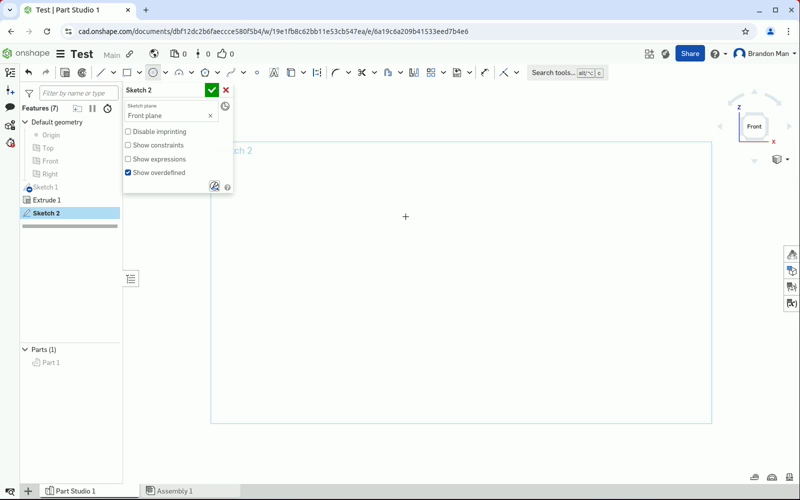
key_up(shift)
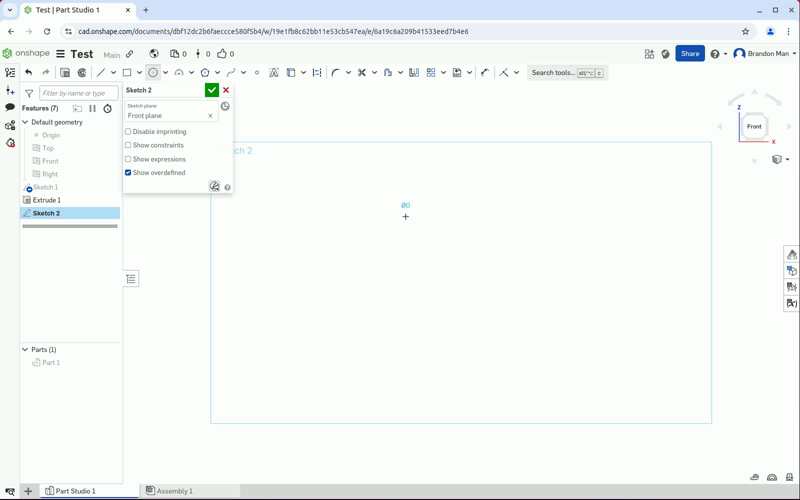
mouse_move(434, 216)
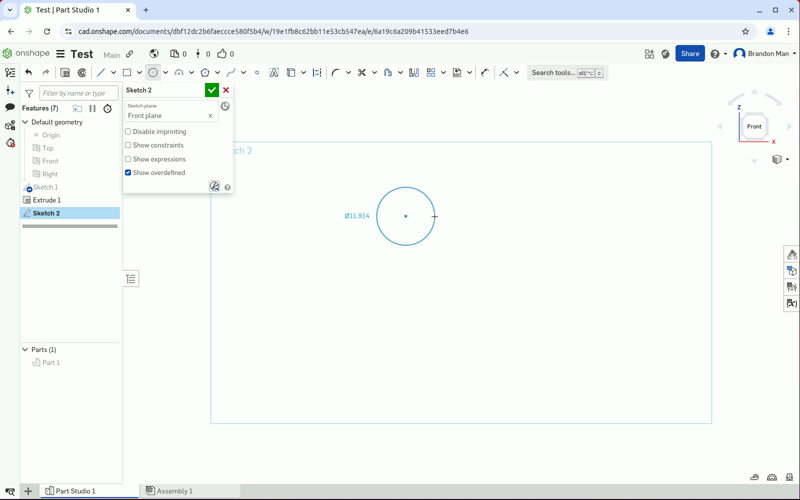
click(434, 216)
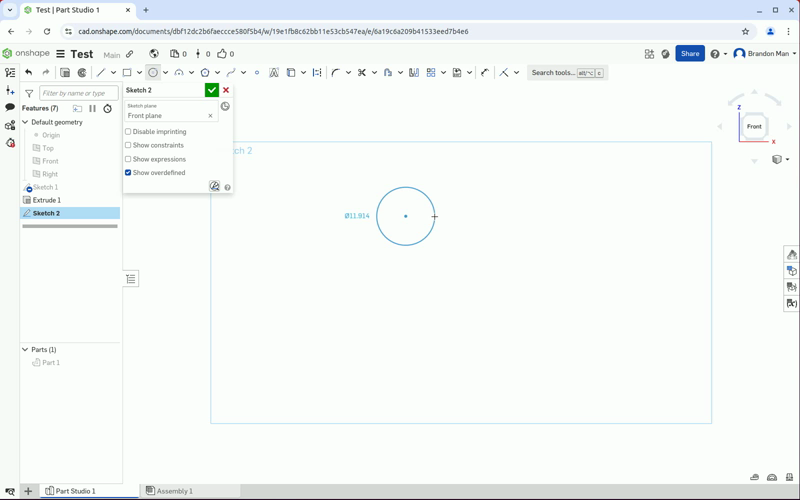
key(esc)
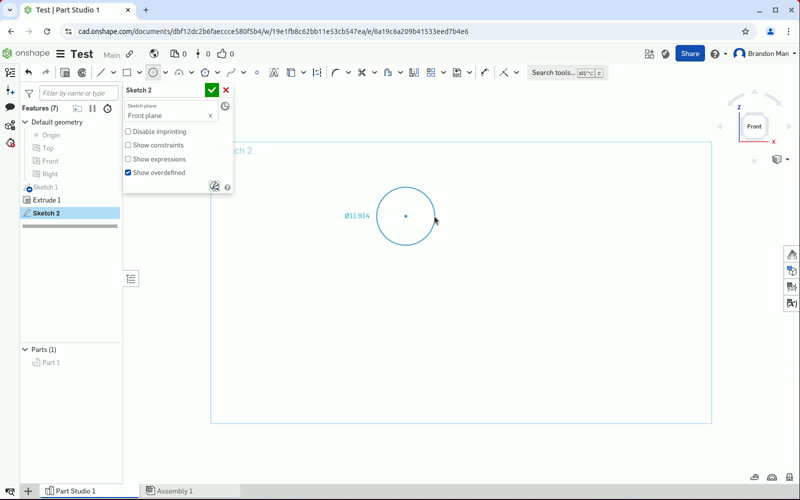
mouse_move(414, 210)
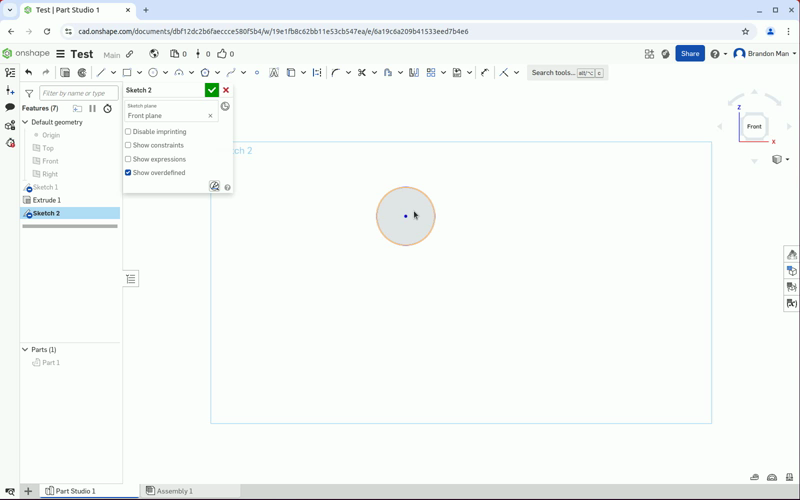
click(414, 210)
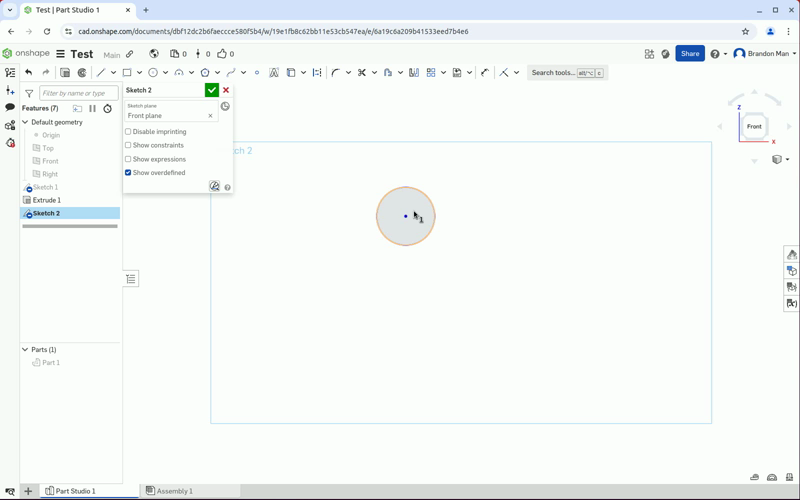
mouse_move(73, 352)
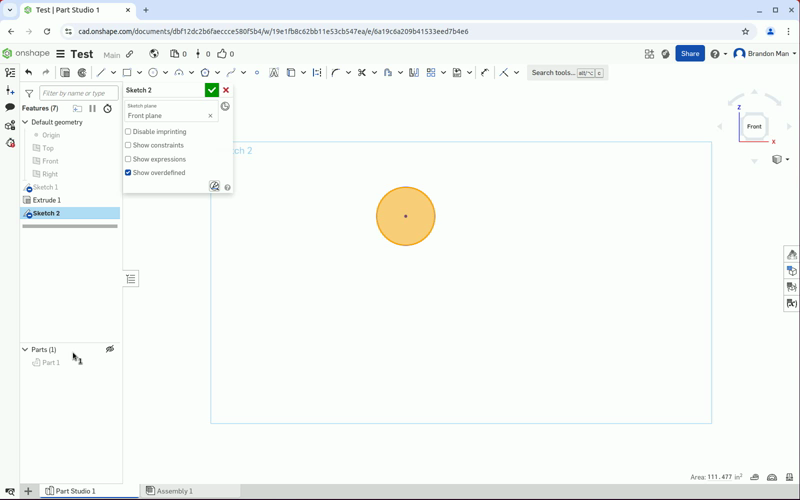
key(shift+y)
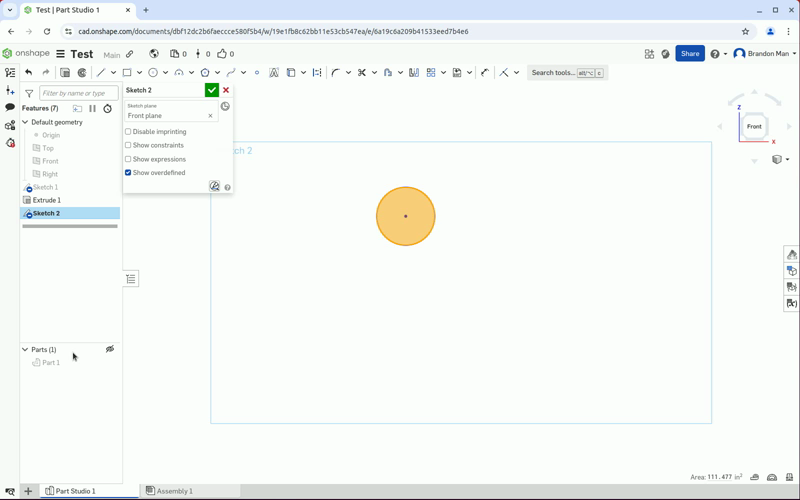
key(shift+e)
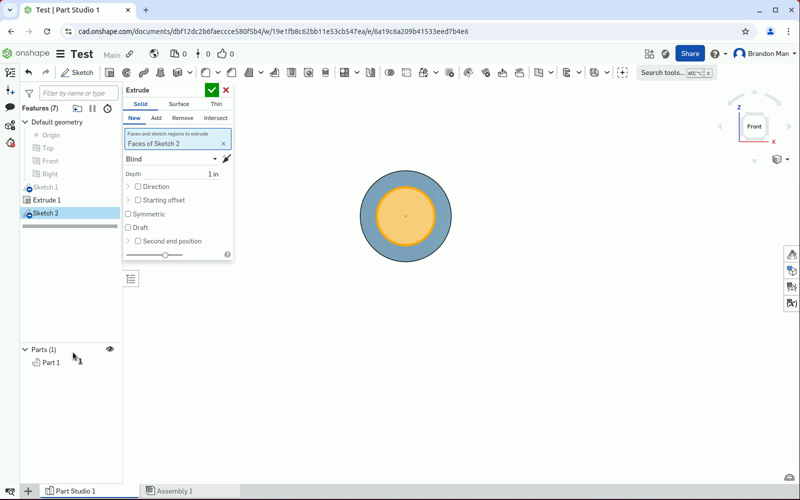
mouse_move(143, 106)
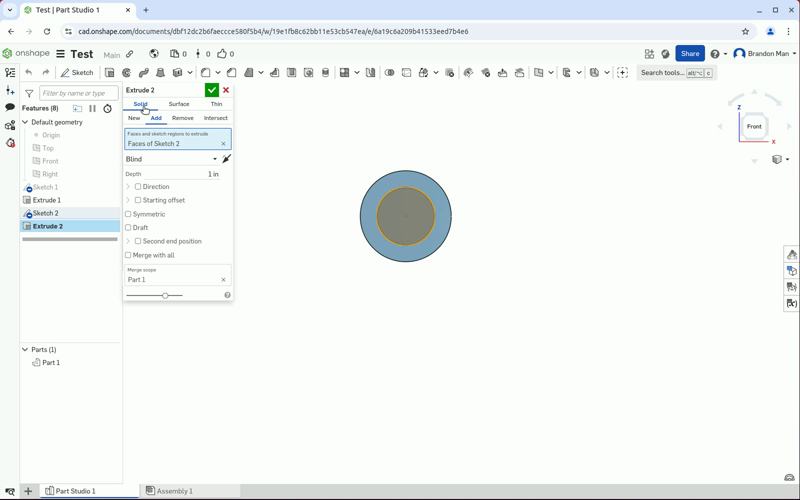
click(143, 106)
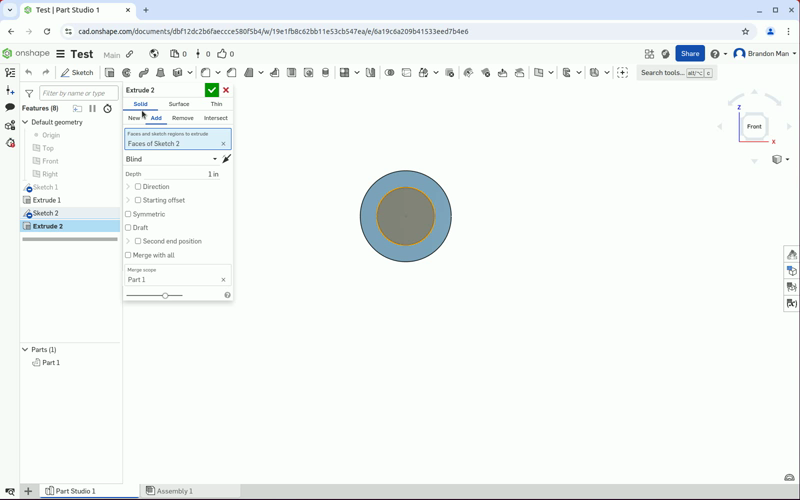
mouse_move(137, 120)
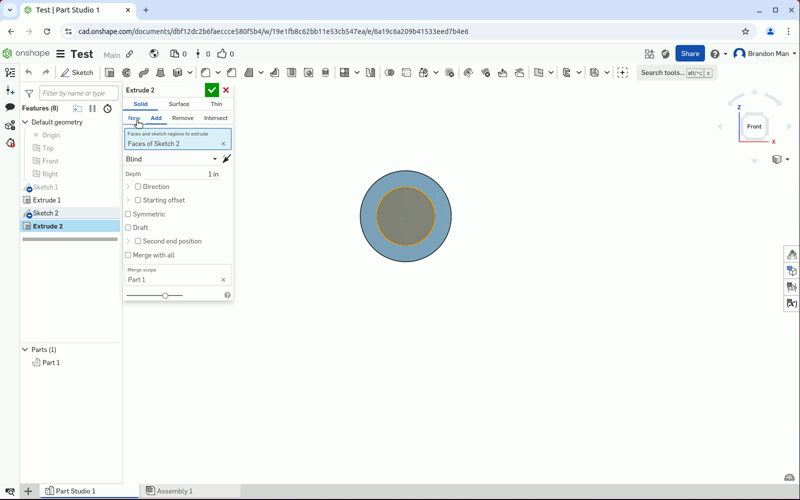
click(137, 120)
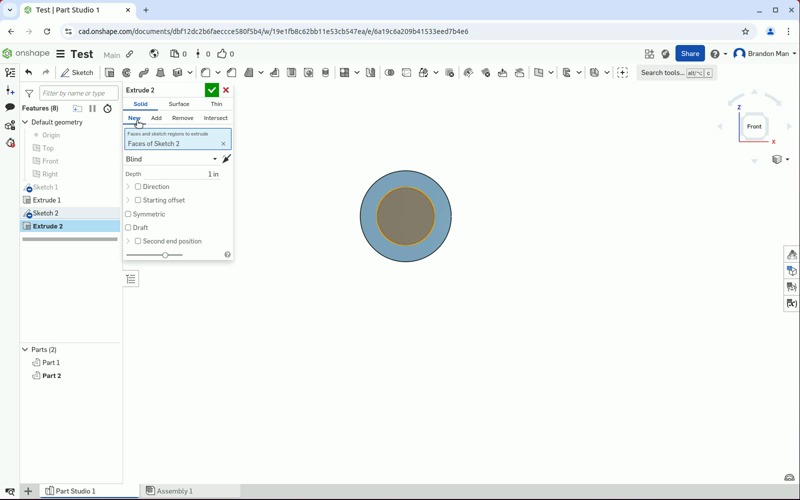
key(tab, 4)
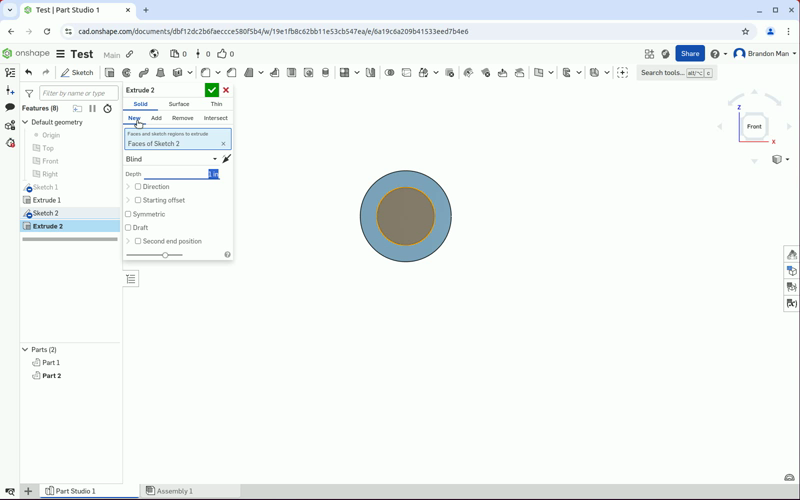
text(0.963)
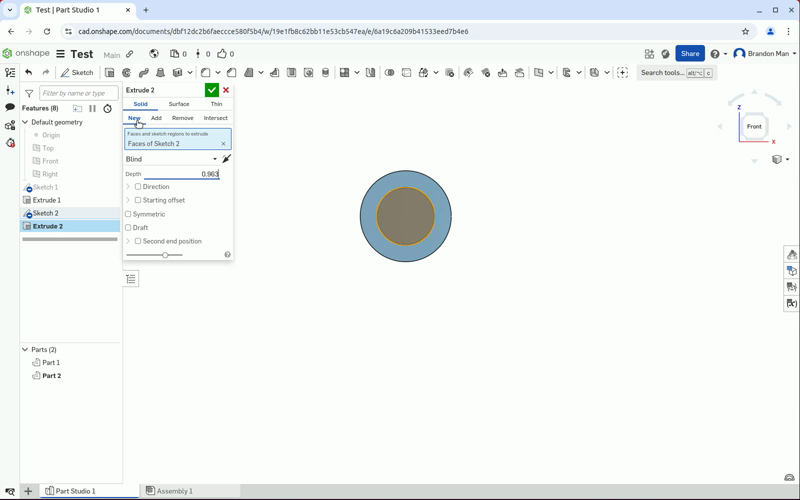
key(enter)
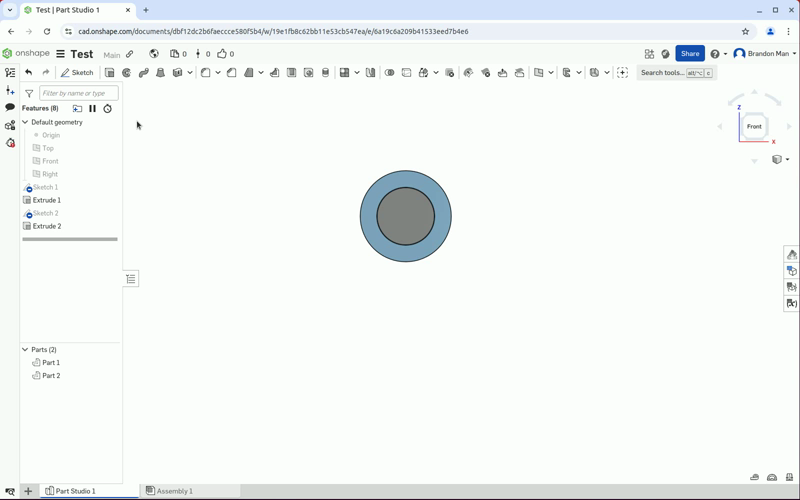
key(shift+h)
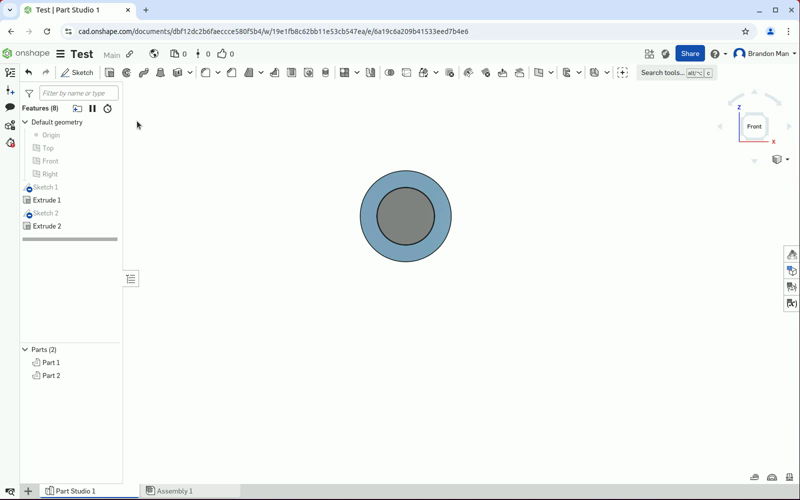
key(shift+h)
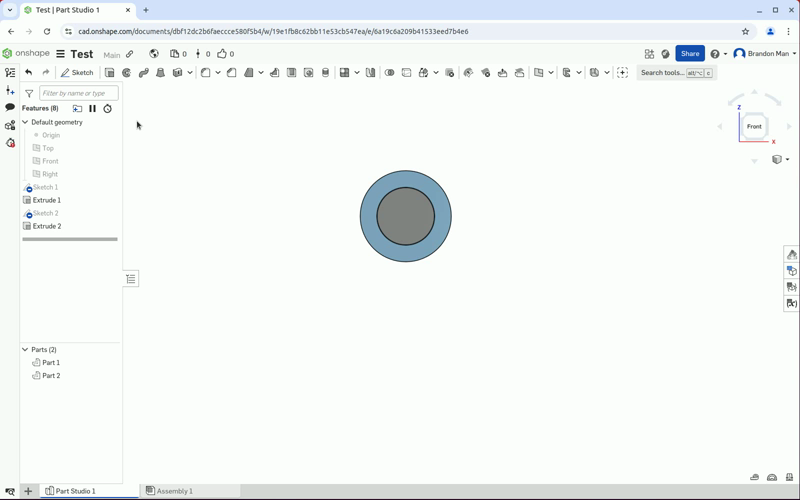
mouse_move(73, 189)
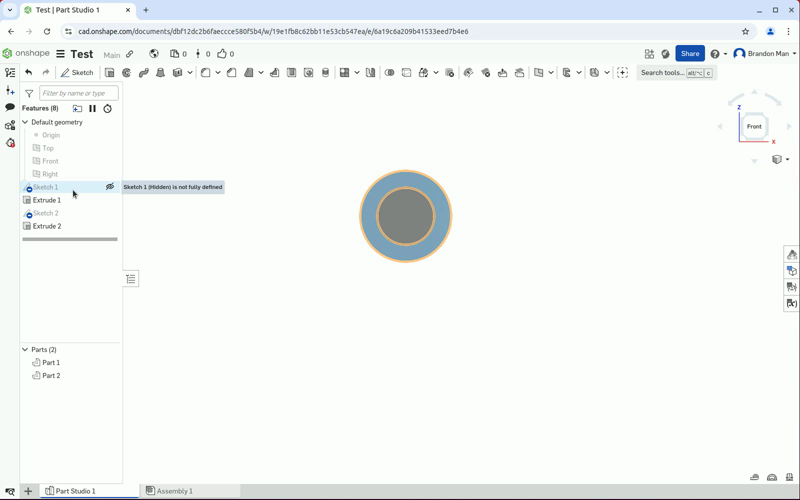
click(73, 189)
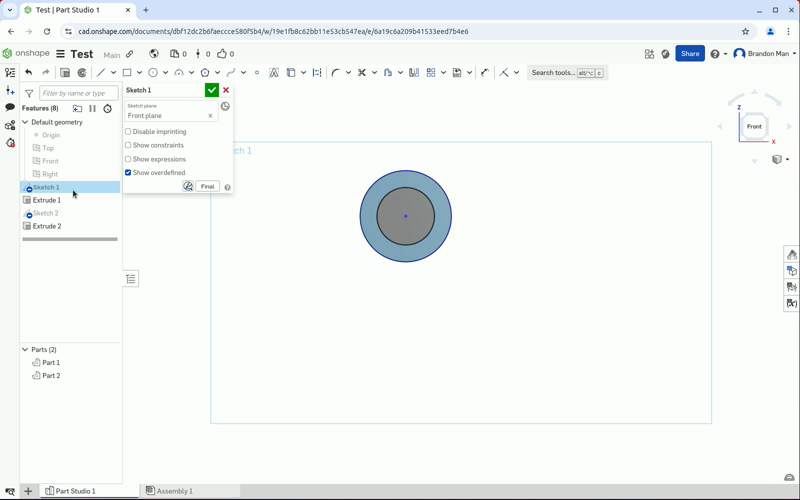
mouse_move(229, 92)
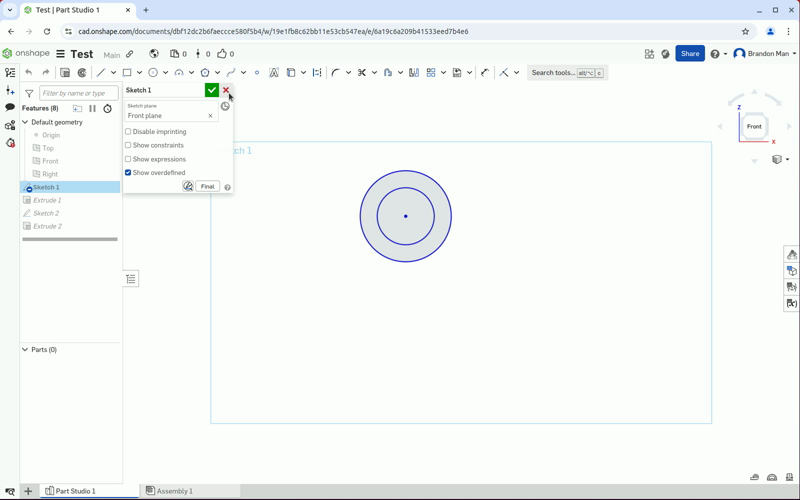
click(229, 92)
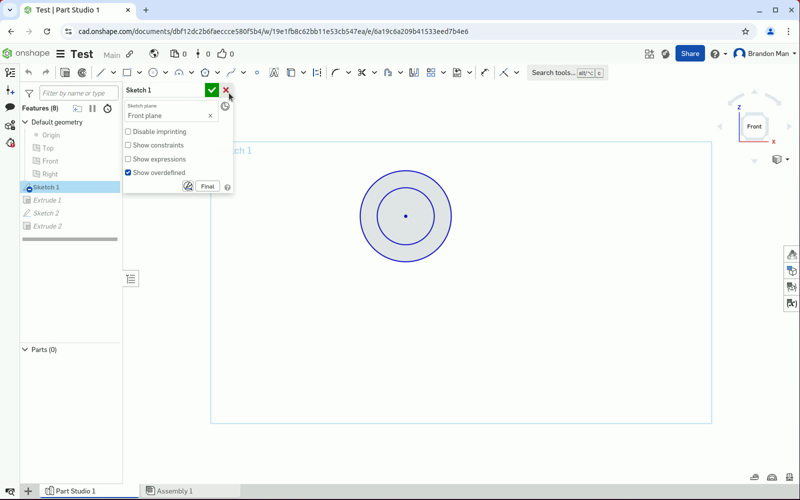
key(shift+s)
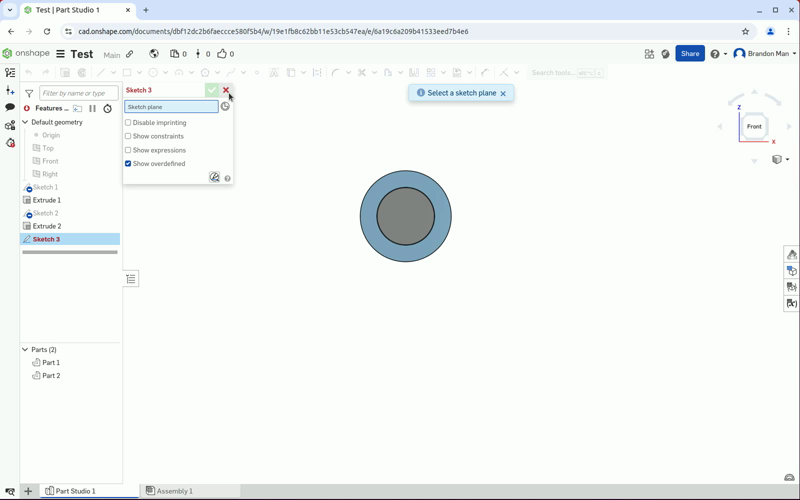
mouse_move(73, 163)
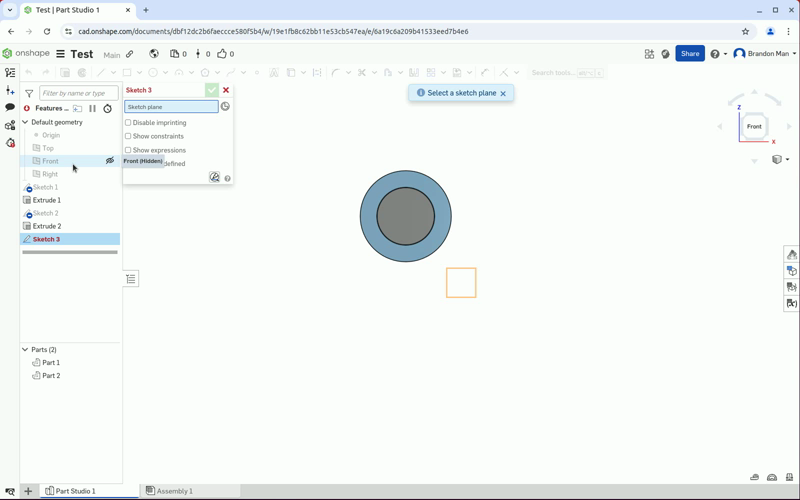
click(73, 163)
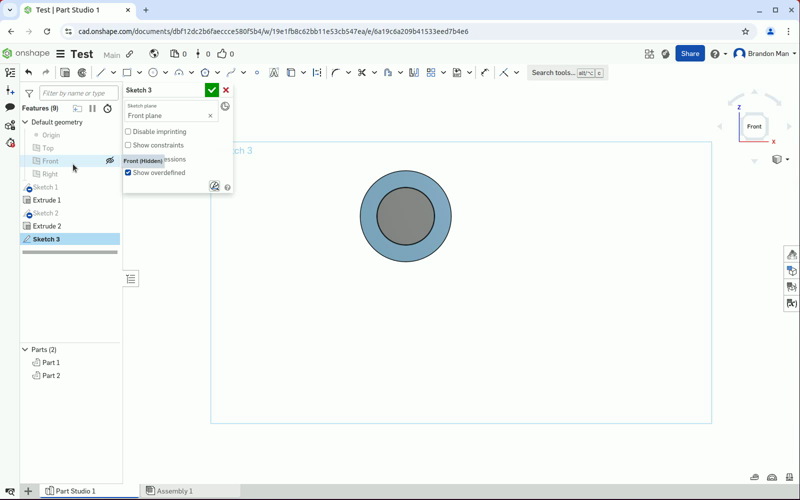
mouse_move(73, 352)
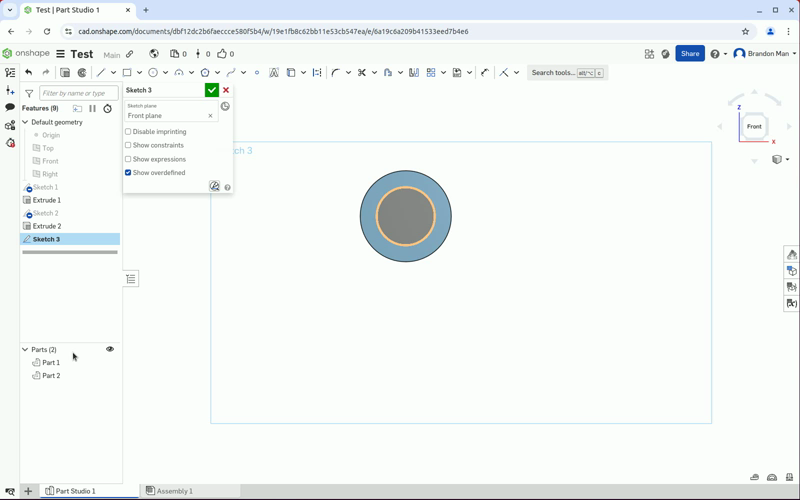
key(y)
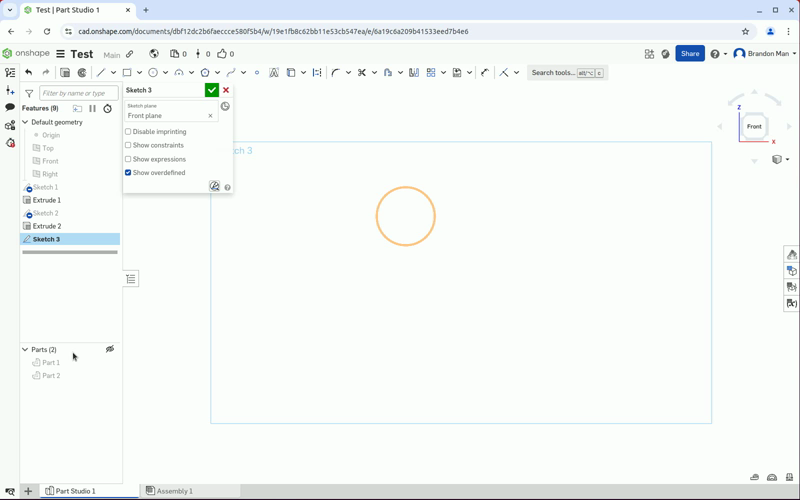
key(c)
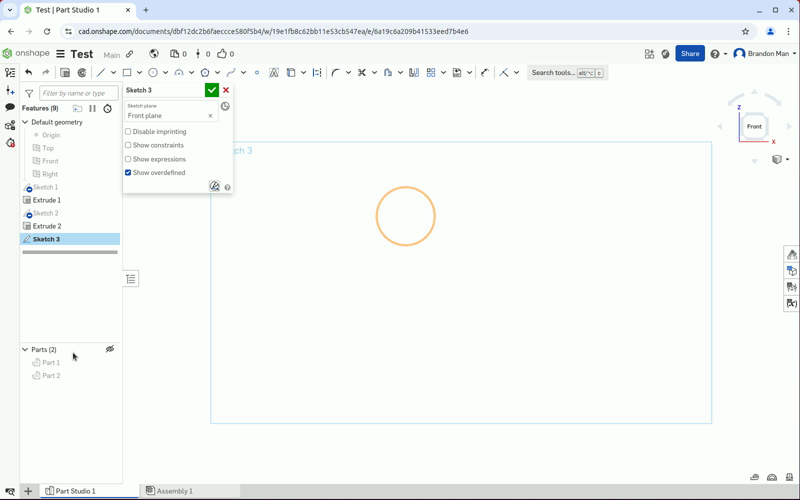
key_down(shift)
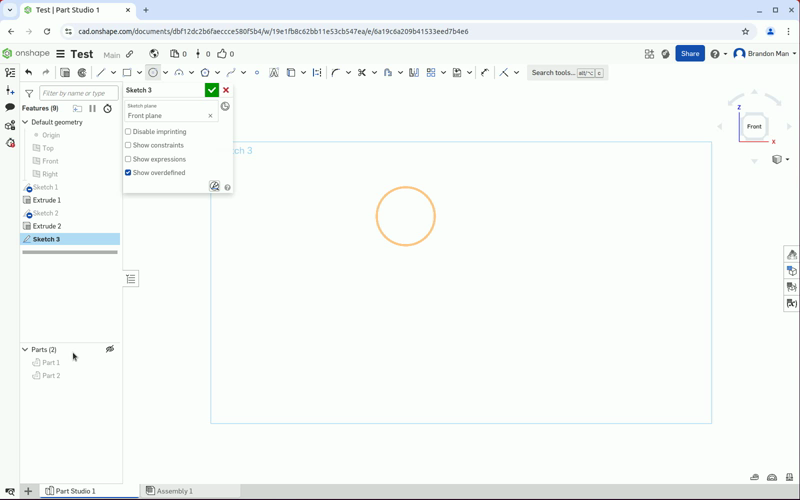
mouse_move(405, 216)
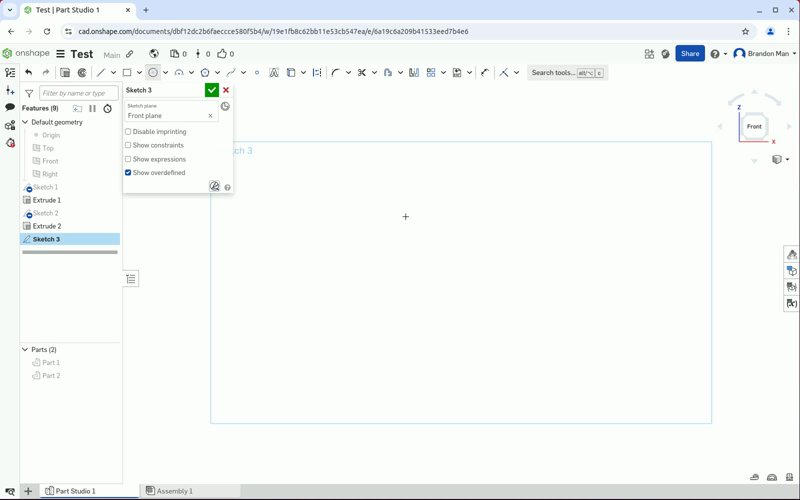
click(405, 216)
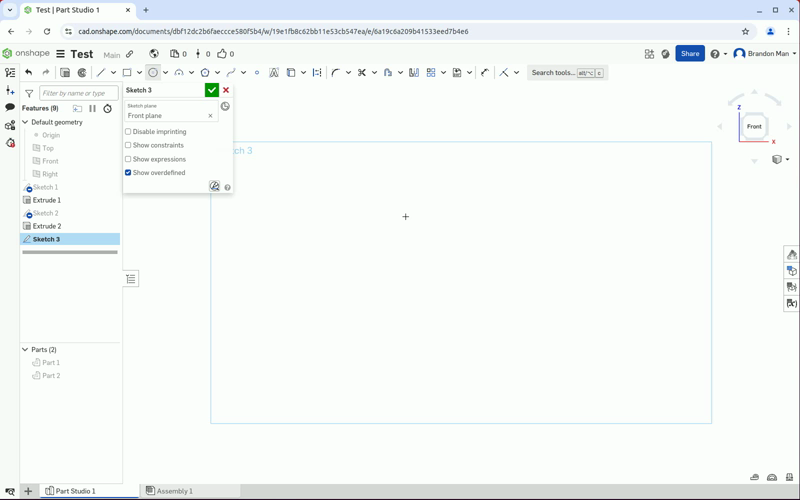
key_up(shift)
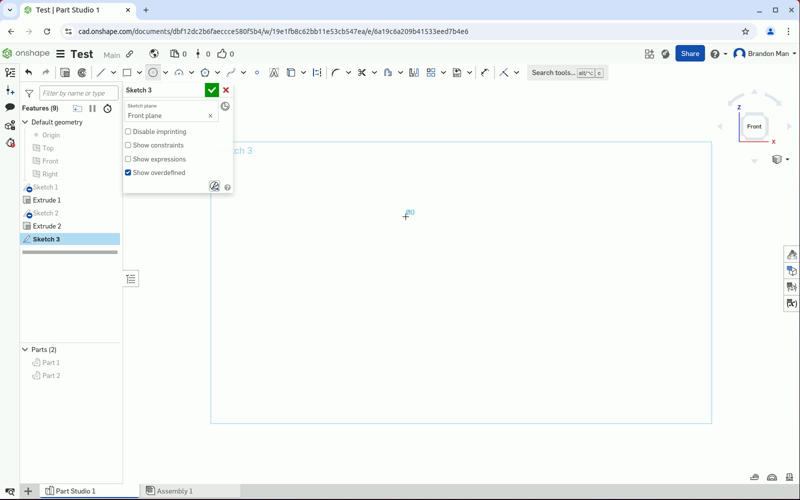
mouse_move(434, 216)
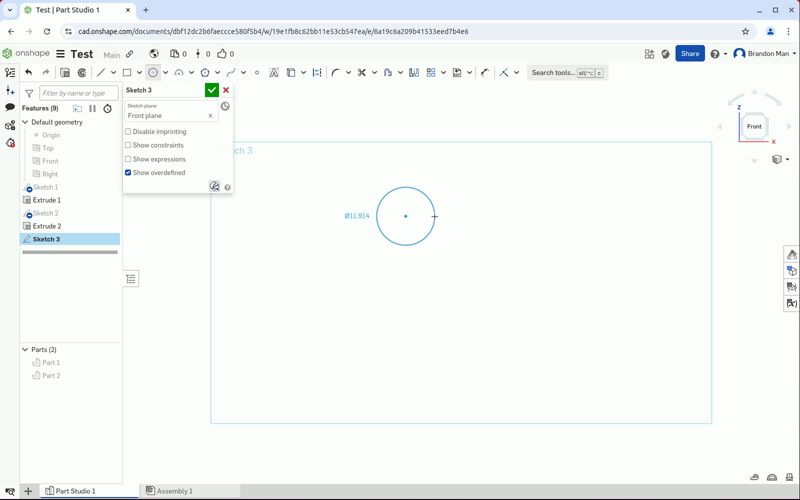
click(434, 216)
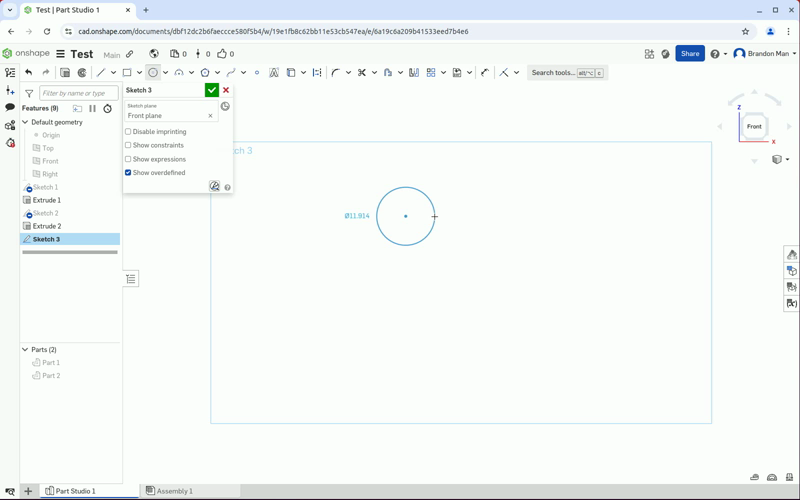
key(esc)
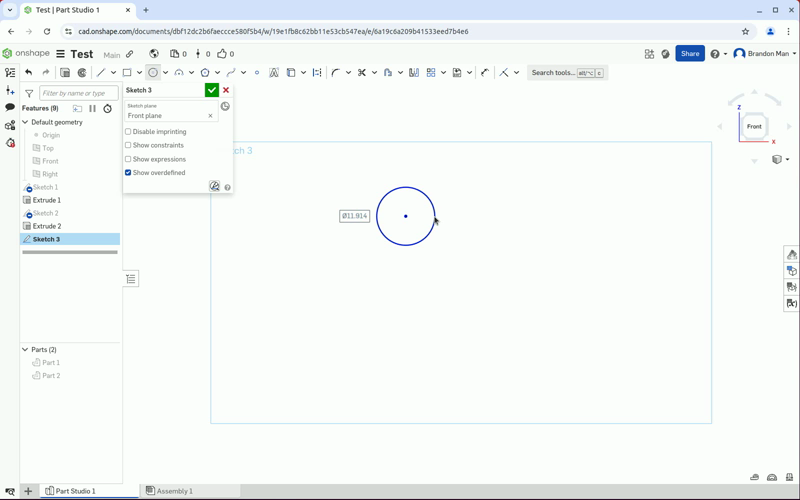
mouse_move(412, 235)
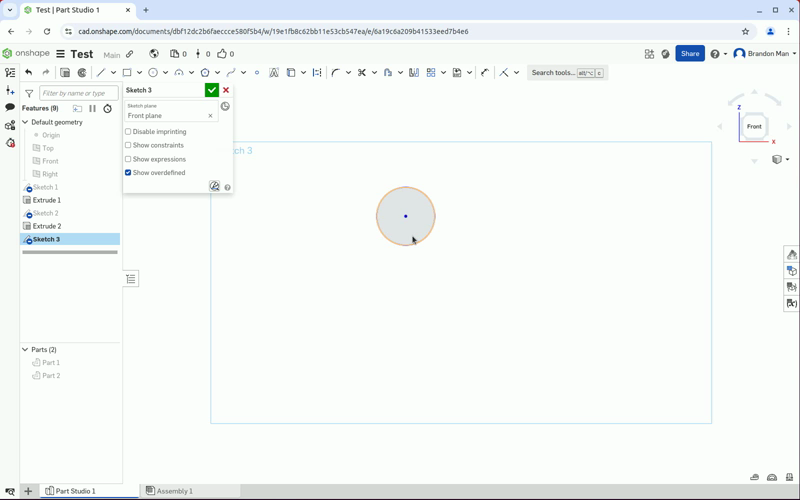
click(412, 235)
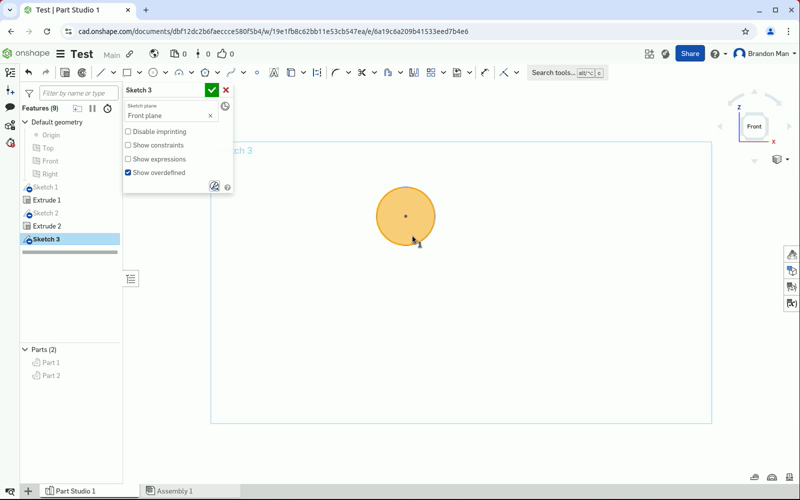
mouse_move(73, 352)
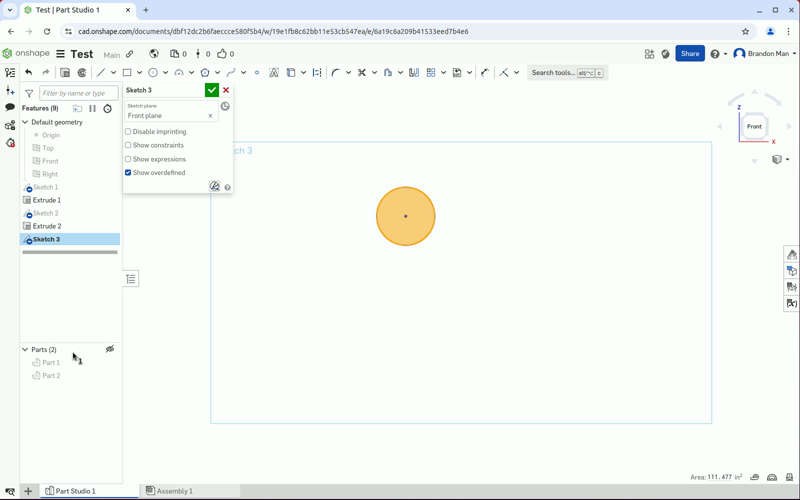
key(shift+y)
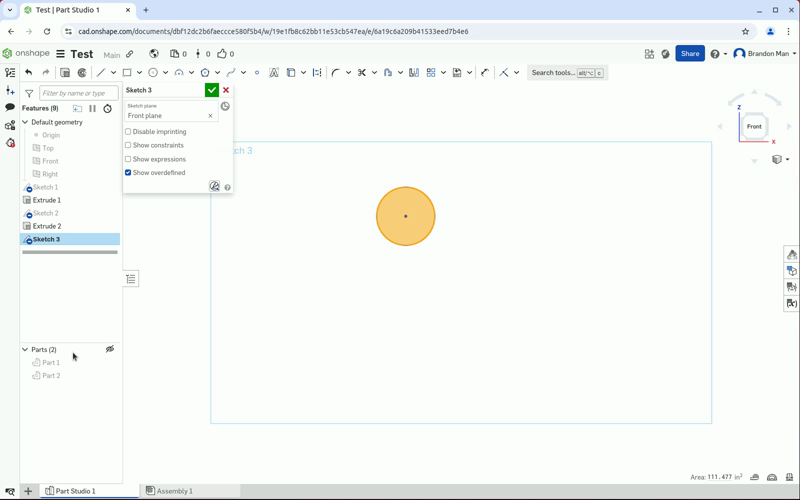
key(shift+e)
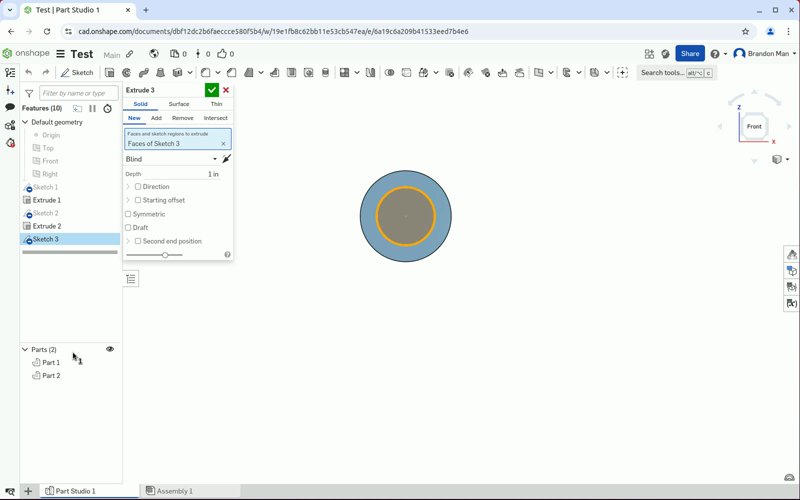
mouse_move(143, 106)
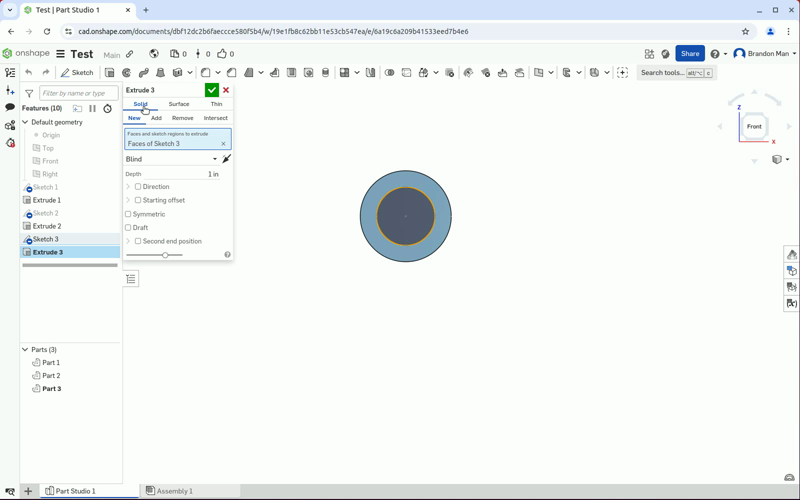
click(143, 106)
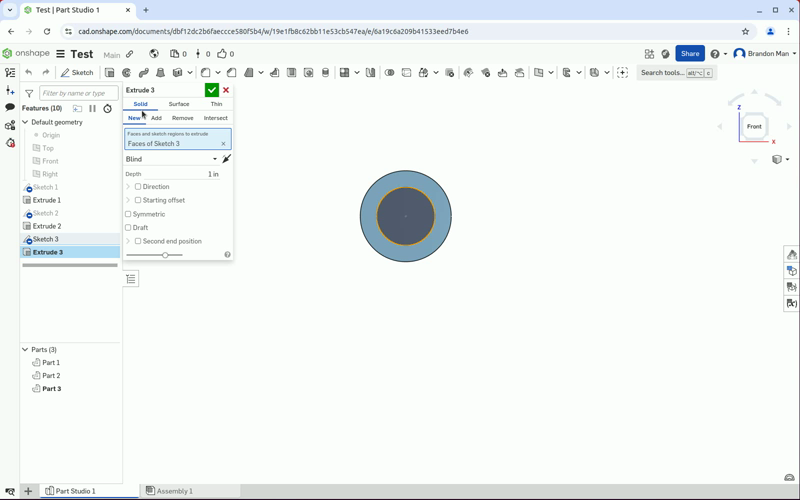
mouse_move(137, 120)
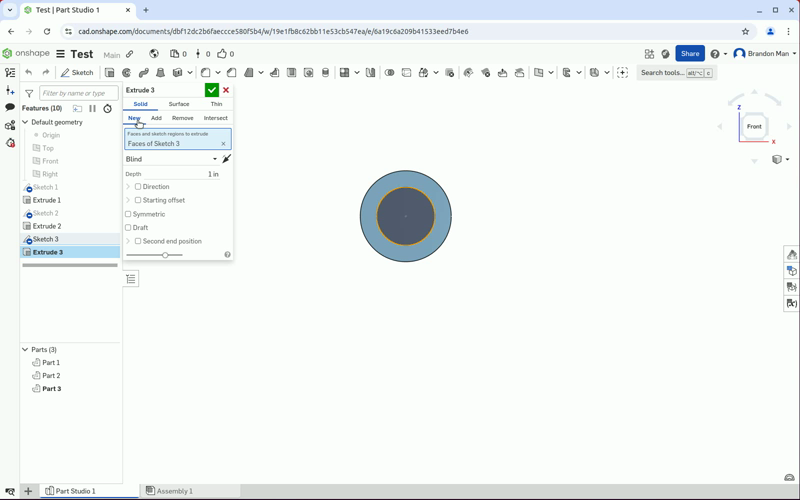
click(137, 120)
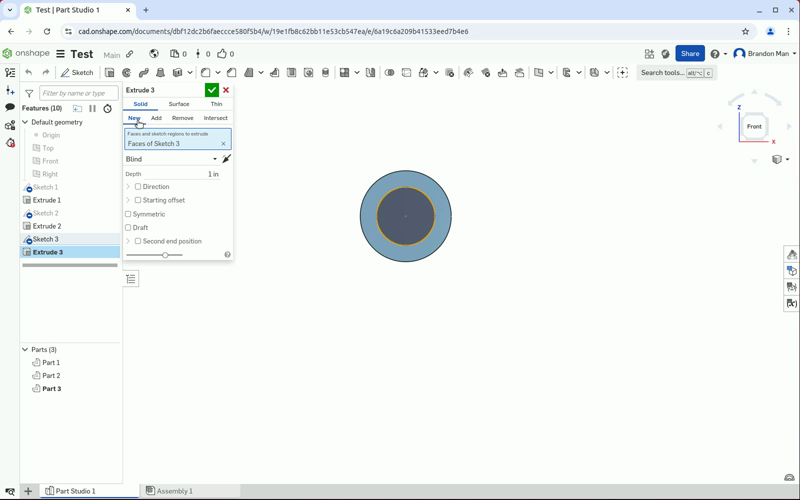
key(tab, 4)
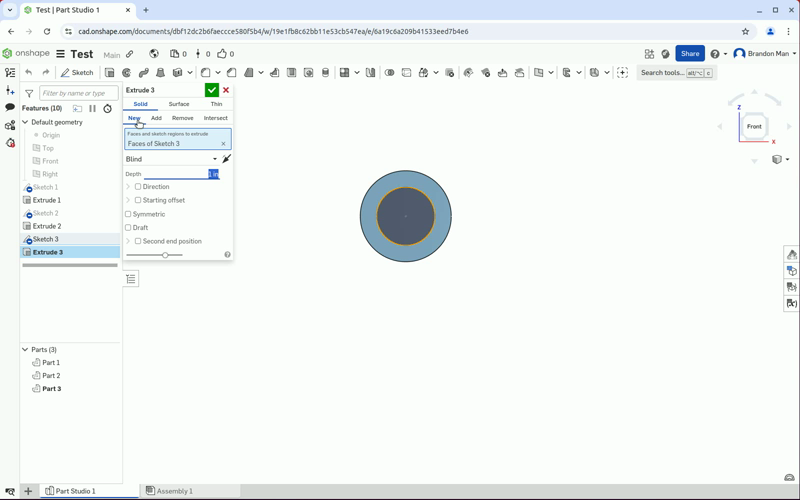
text(-1.926)
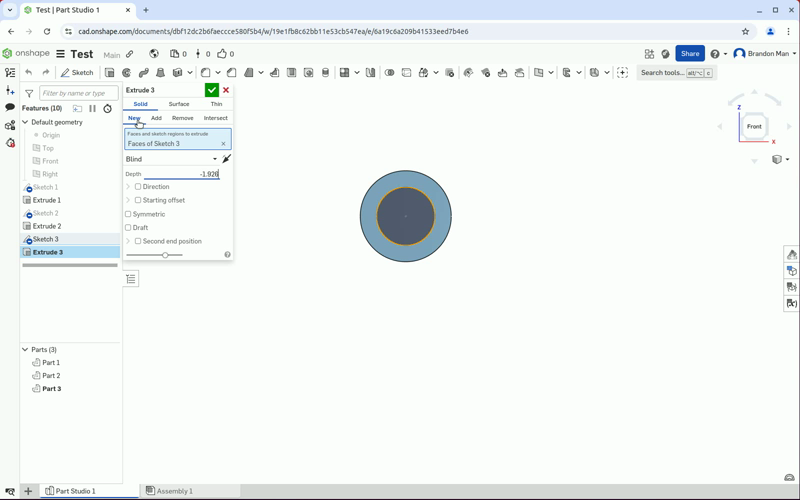
key(enter)
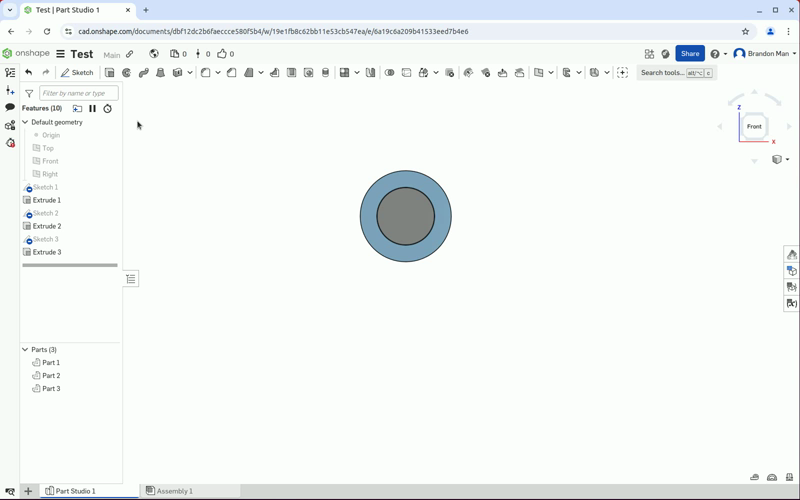
key(shift+h)
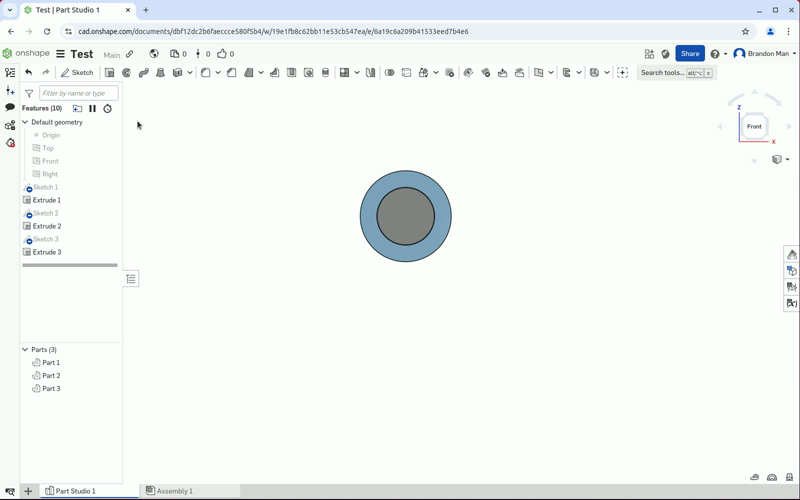
key(shift+h)
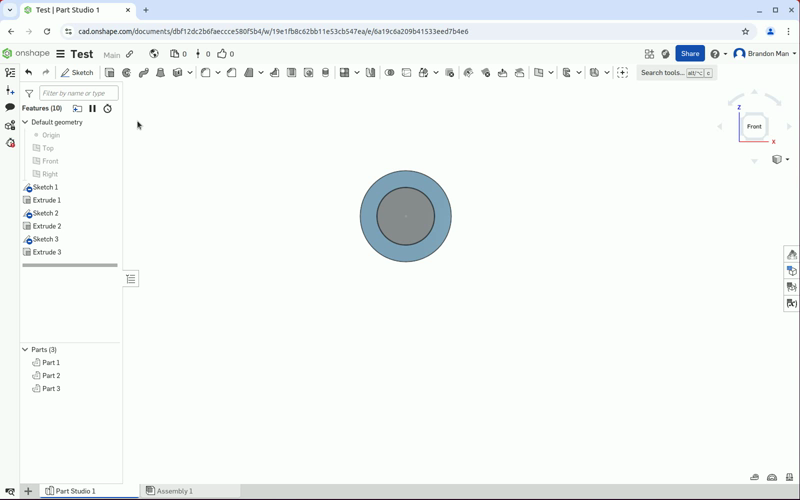
key(shift+7)
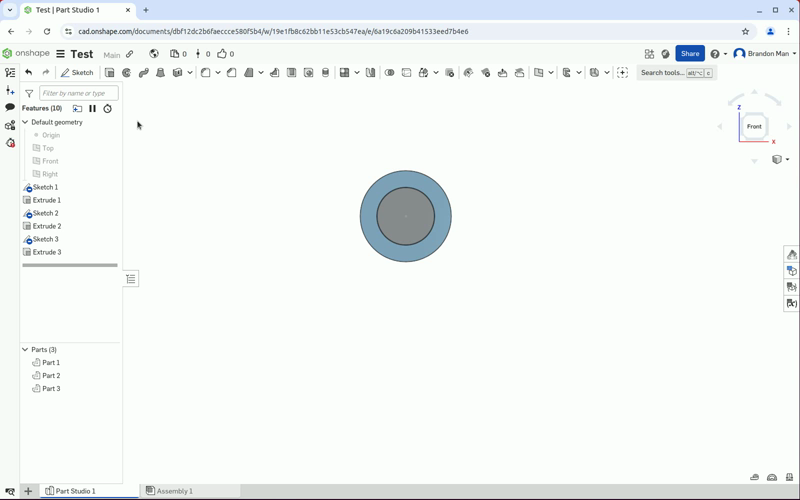
key(left, 2)
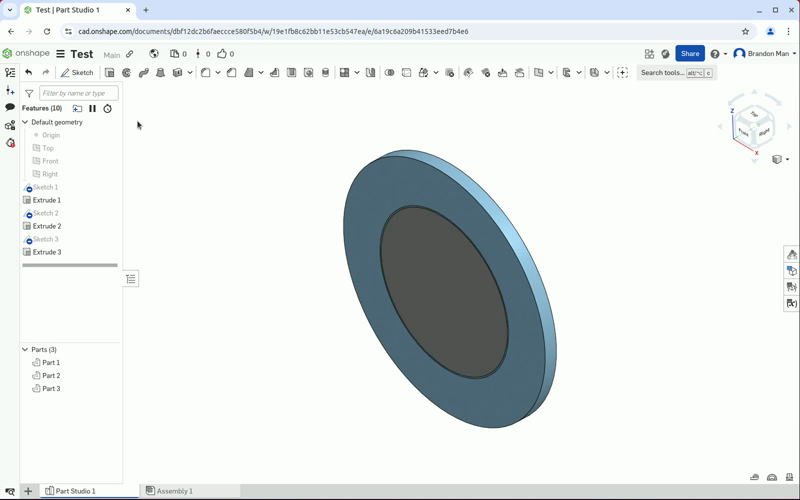
key(down, 2)
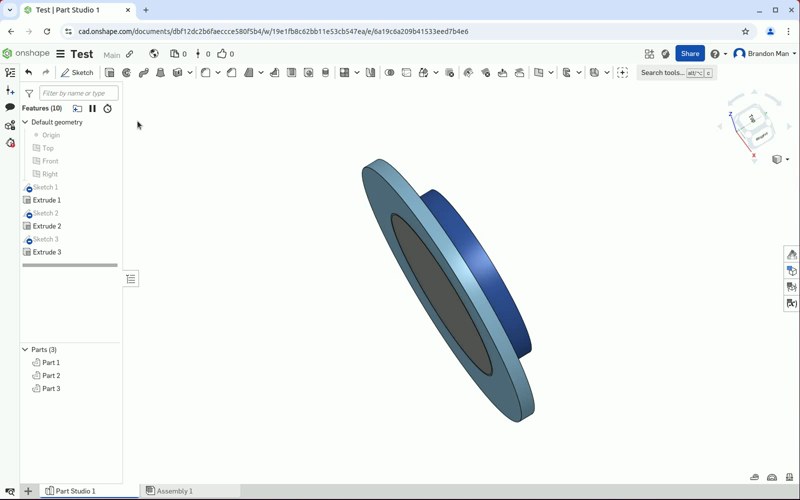
key(up, 2)
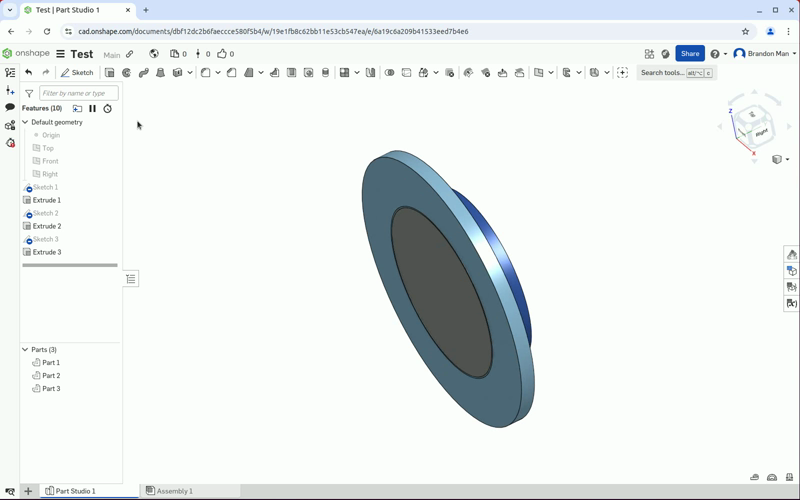
key(right, 2)
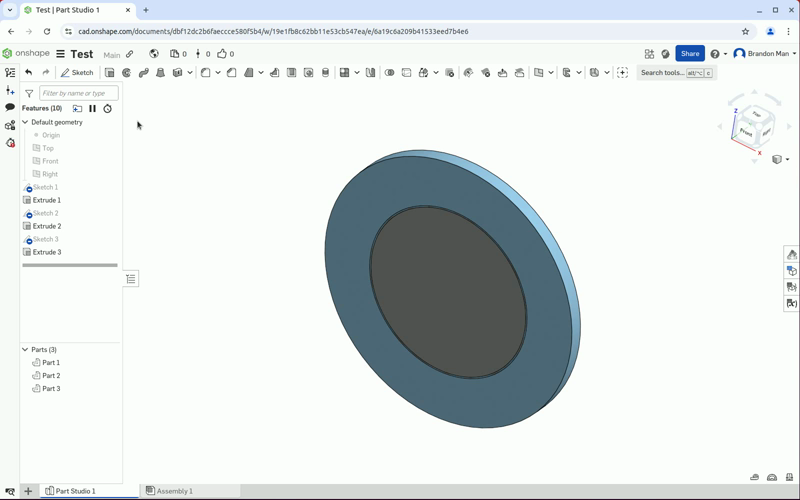
mouse_move(73, 189)
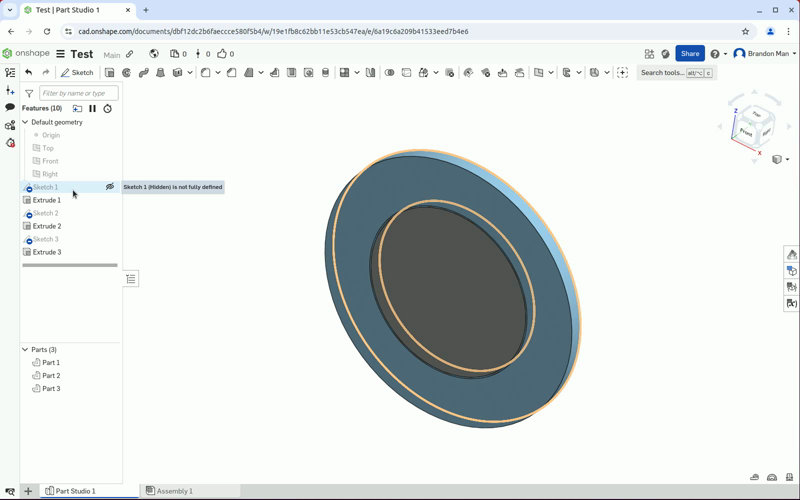
click(73, 189)